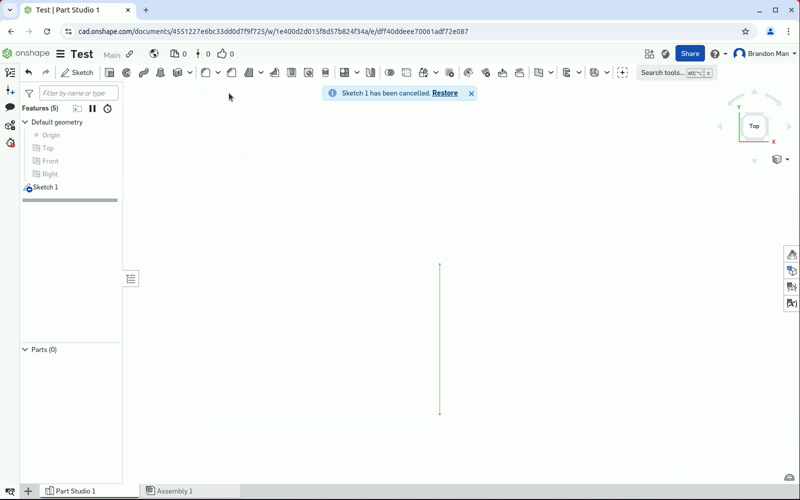
key(shift+h)
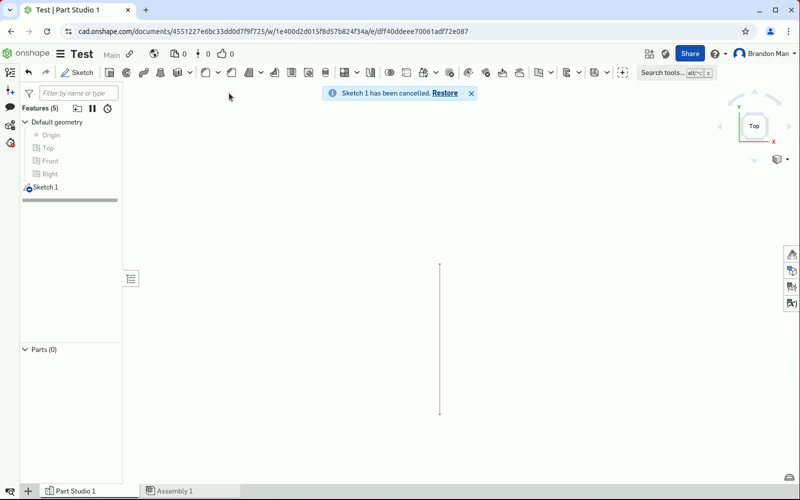
key(shift+s)
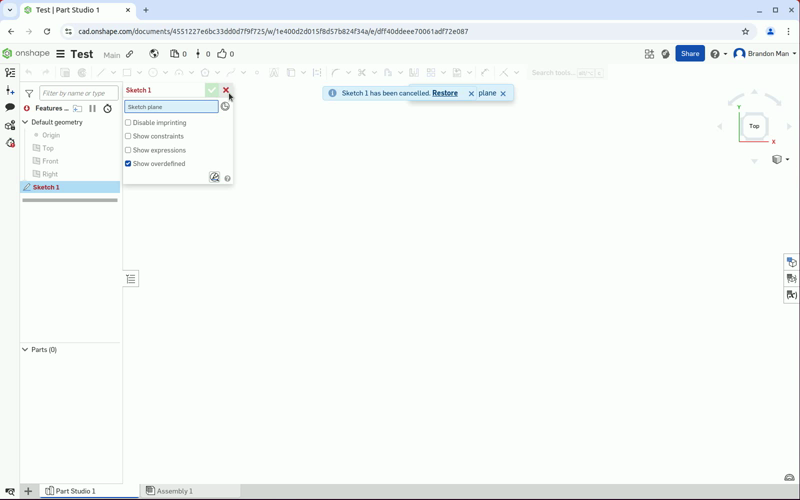
mouse_move(73, 150)
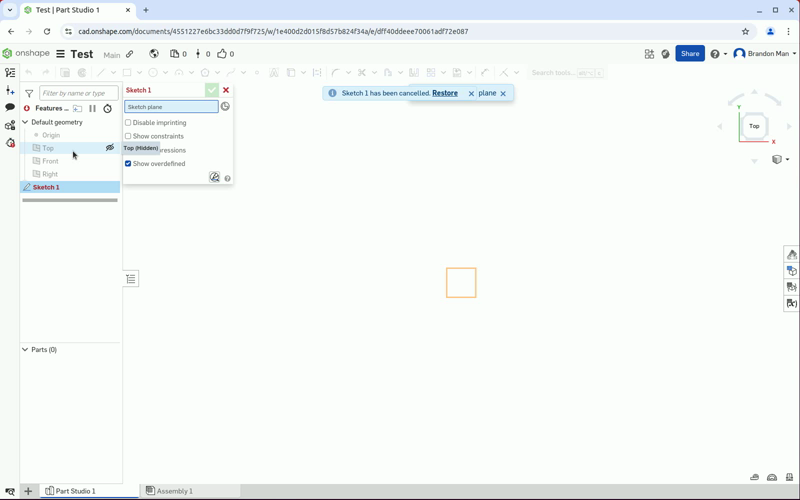
click(73, 150)
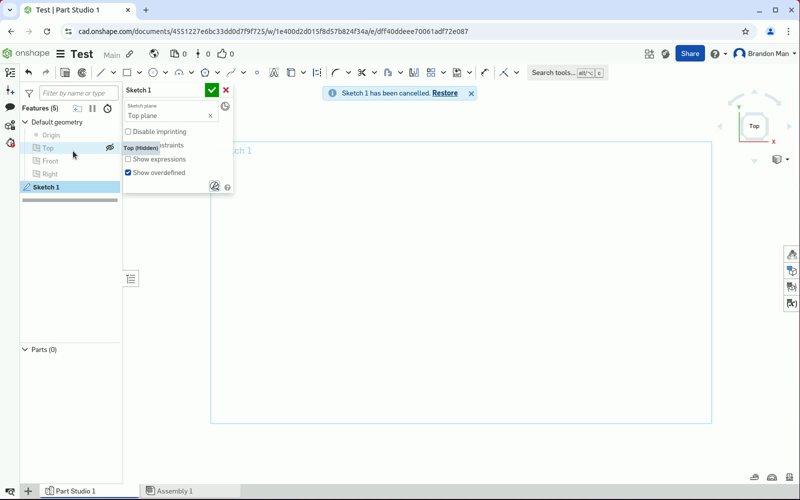
mouse_move(73, 352)
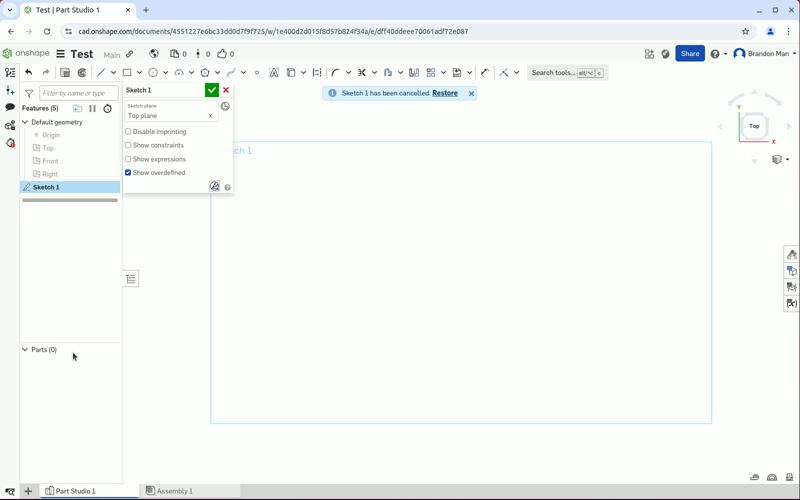
key(y)
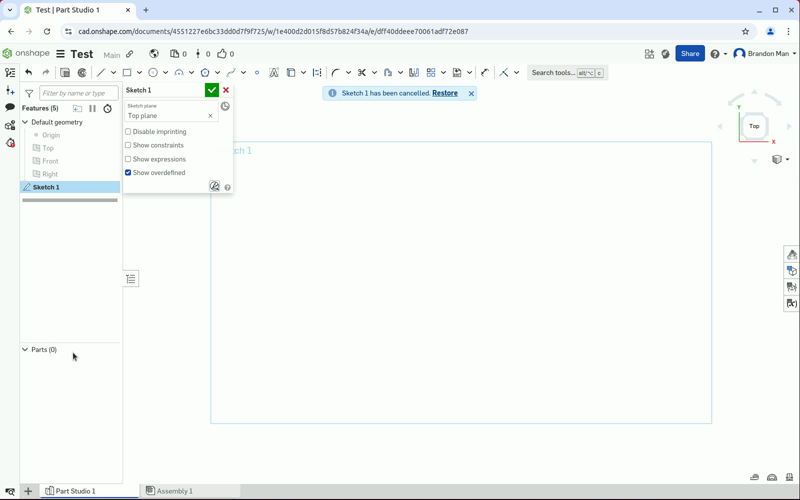
key(l)
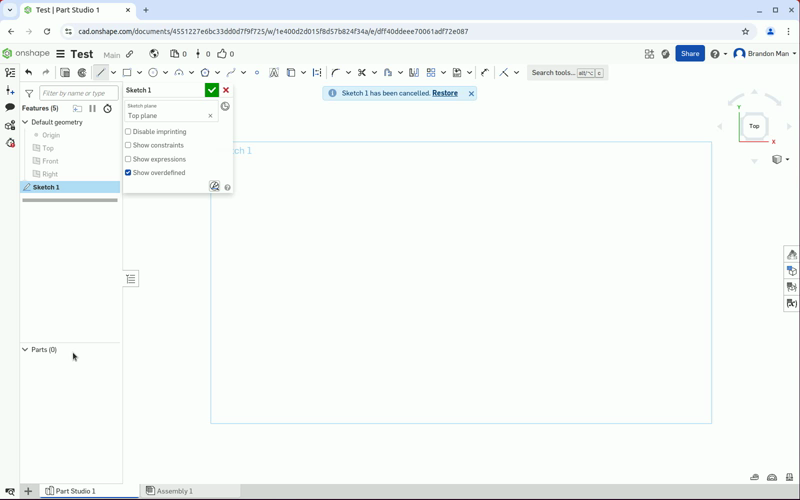
key_down(shift)
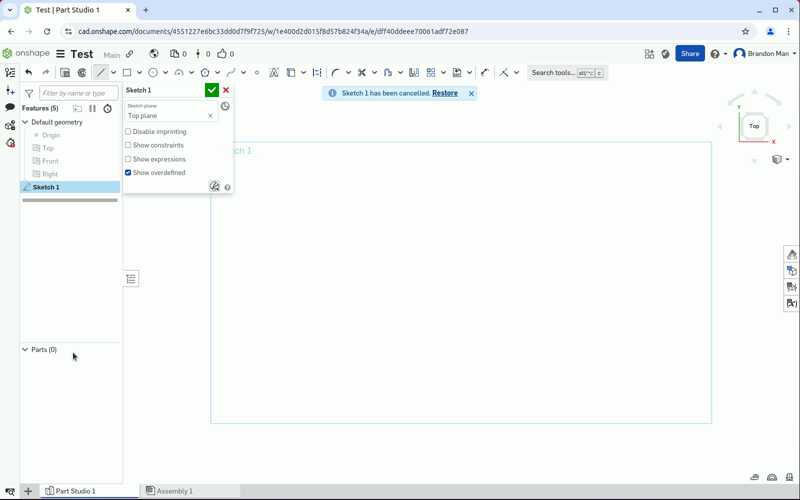
mouse_move(460, 282)
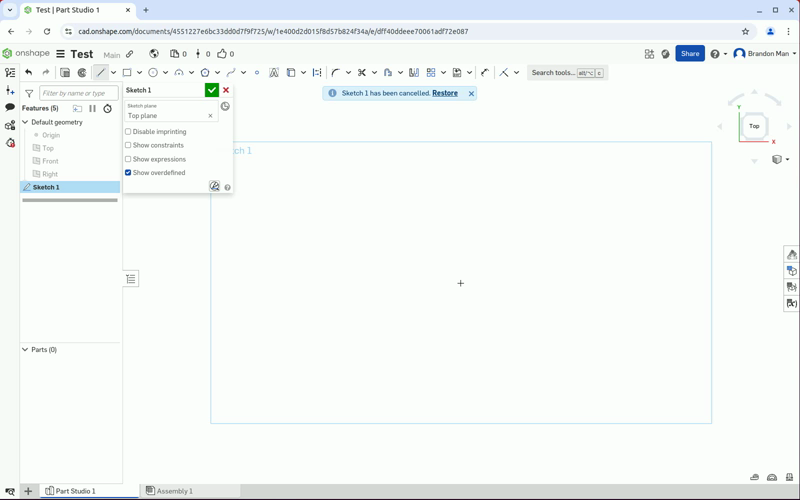
click(460, 282)
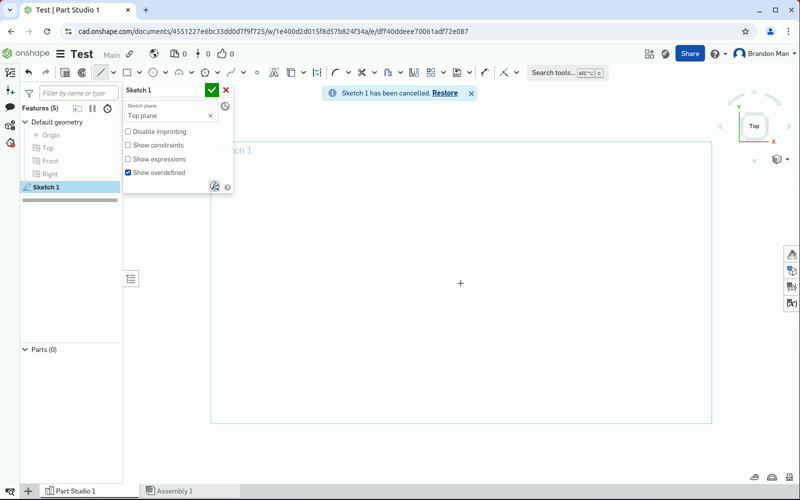
key_up(shift)
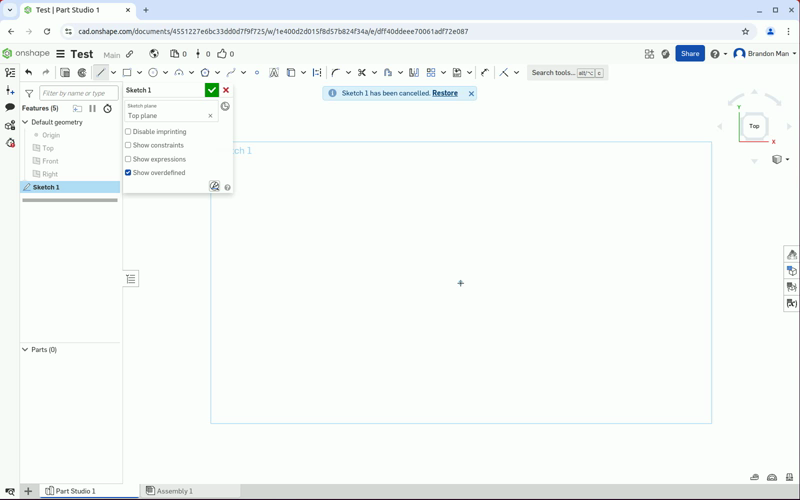
key_down(shift)
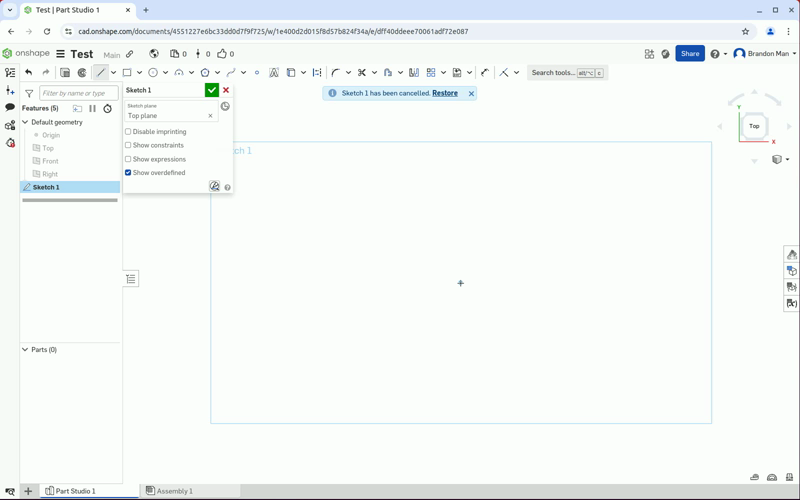
mouse_move(573, 282)
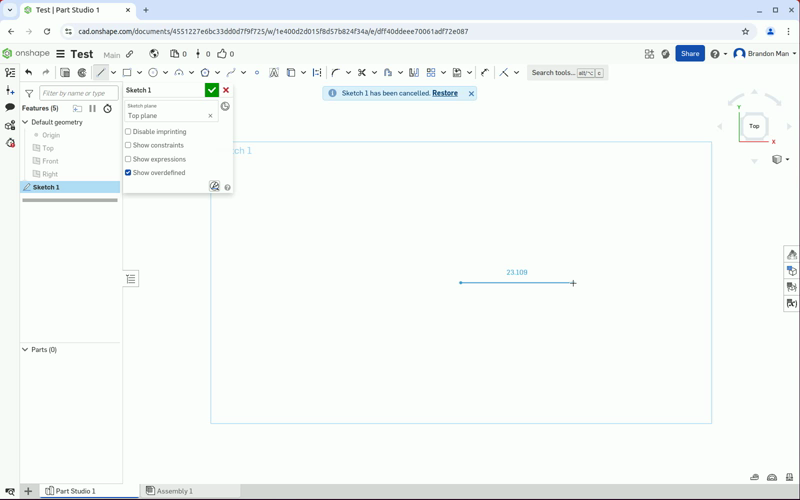
click(573, 282)
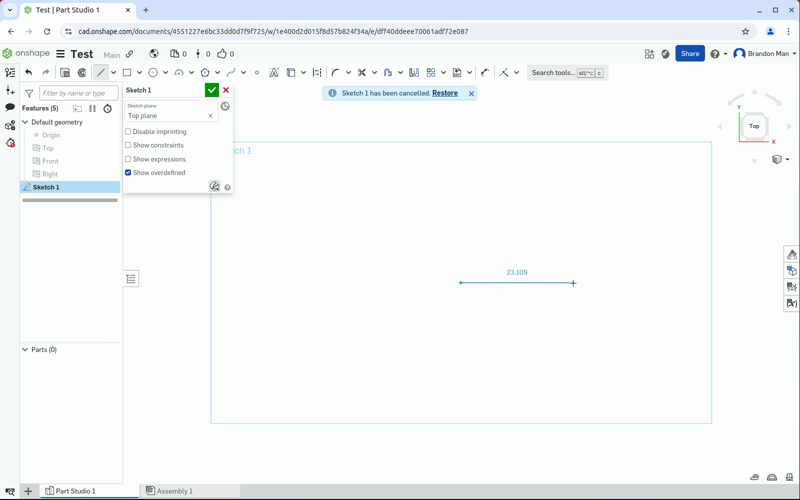
key_up(shift)
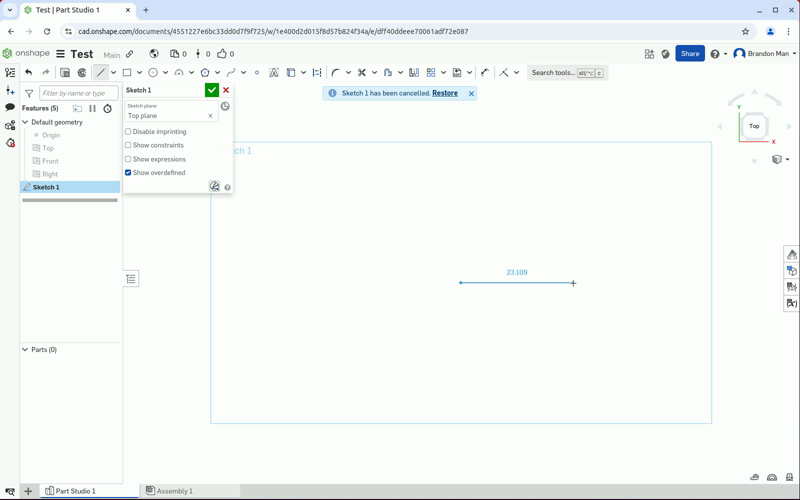
key_down(shift)
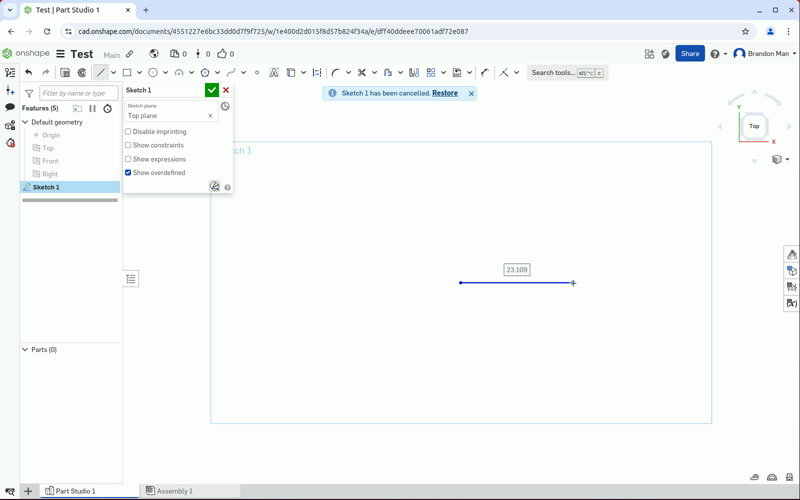
mouse_move(573, 189)
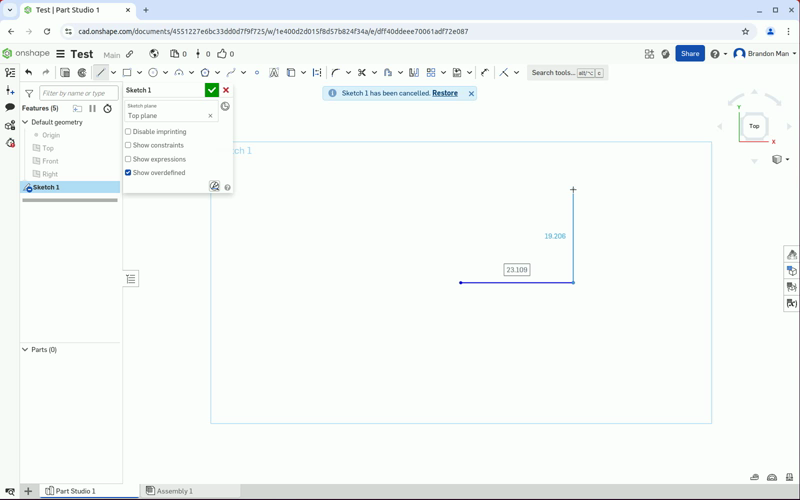
click(573, 189)
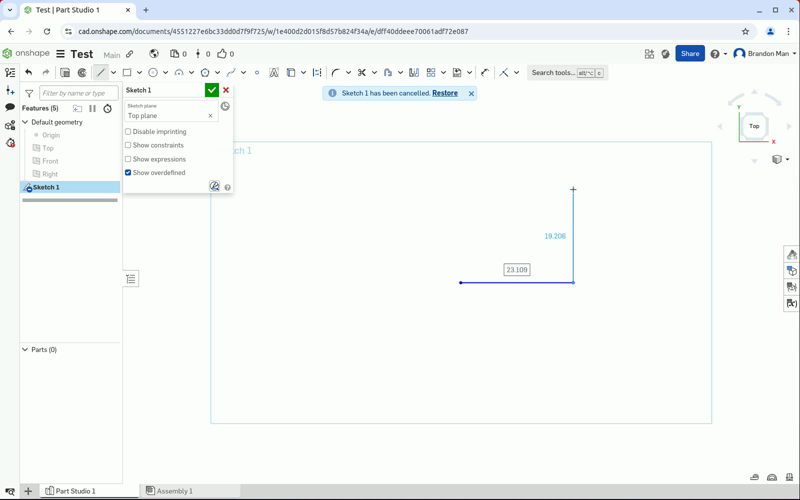
key_up(shift)
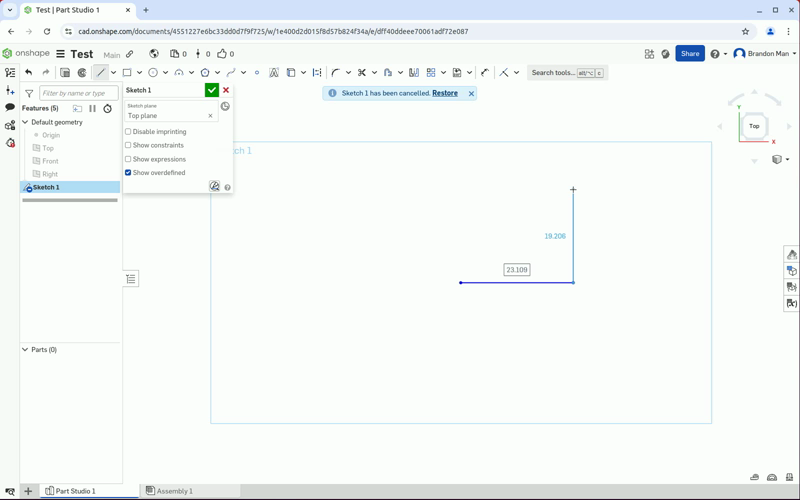
key_down(shift)
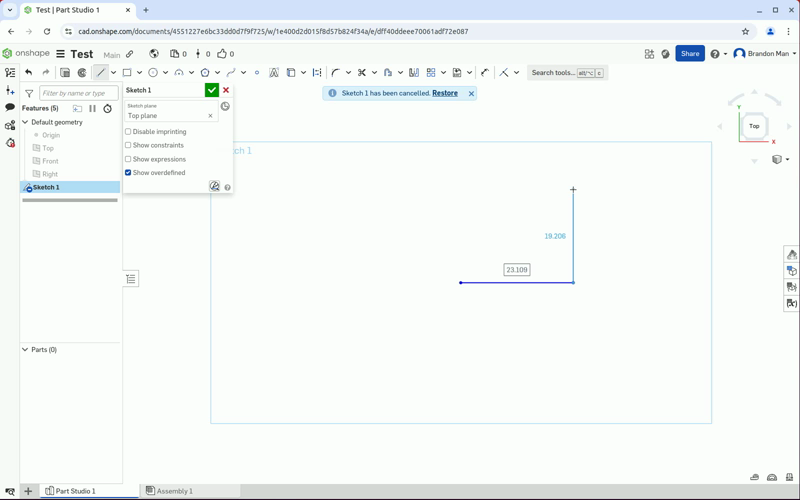
mouse_move(460, 189)
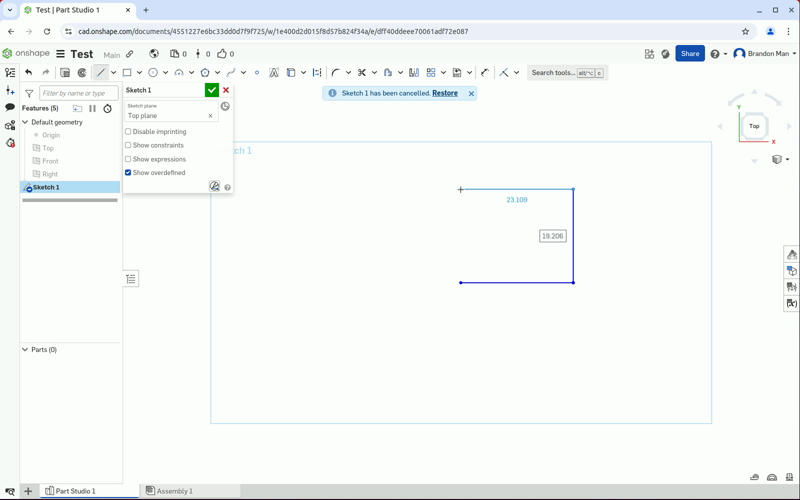
click(460, 189)
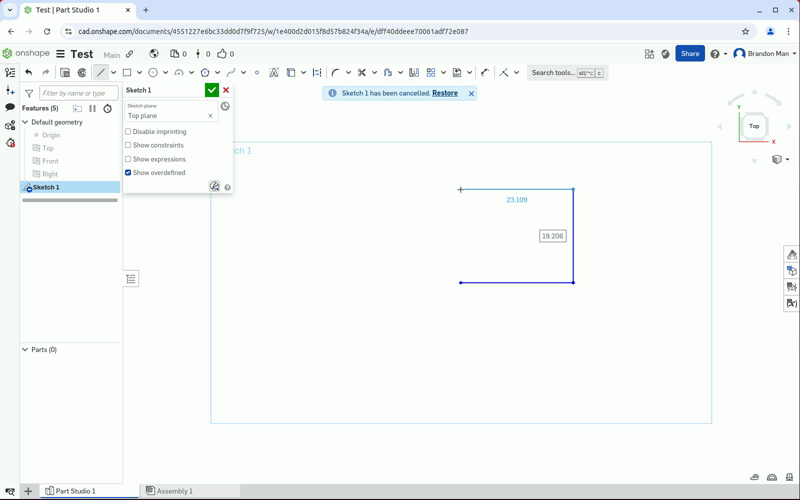
key_up(shift)
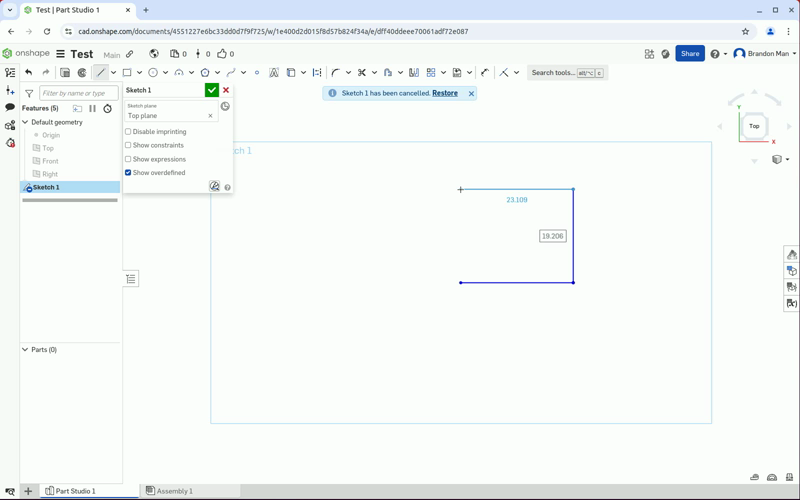
key_down(shift)
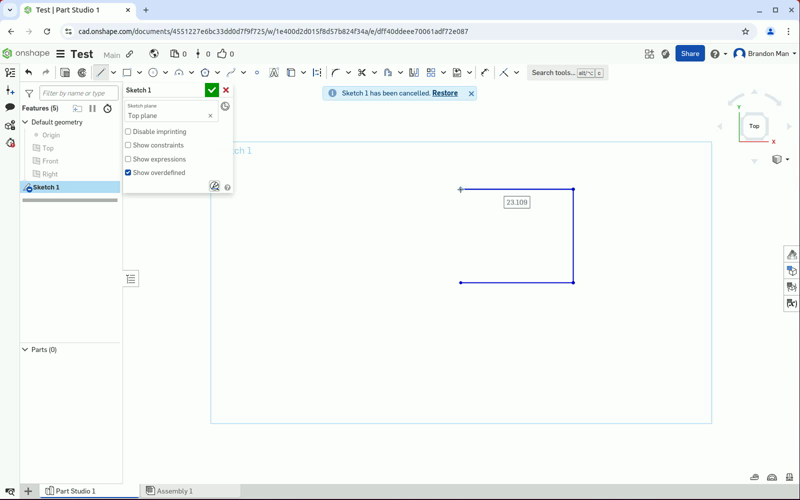
mouse_move(460, 282)
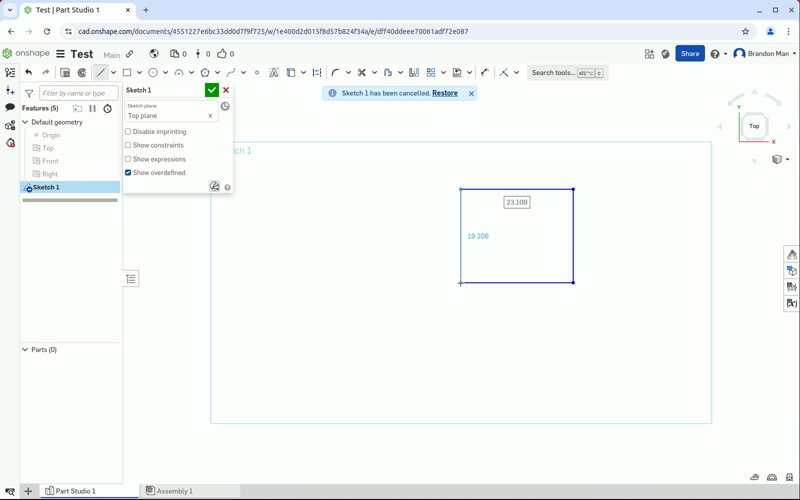
key_up(shift)
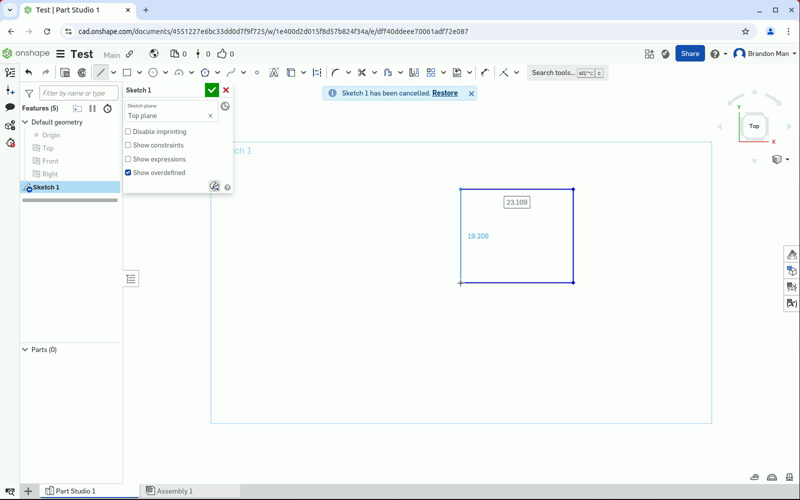
click(460, 282)
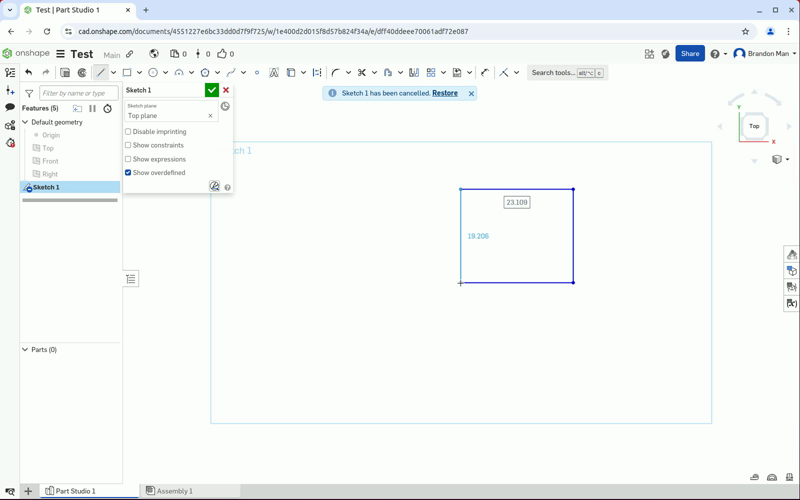
key(esc)
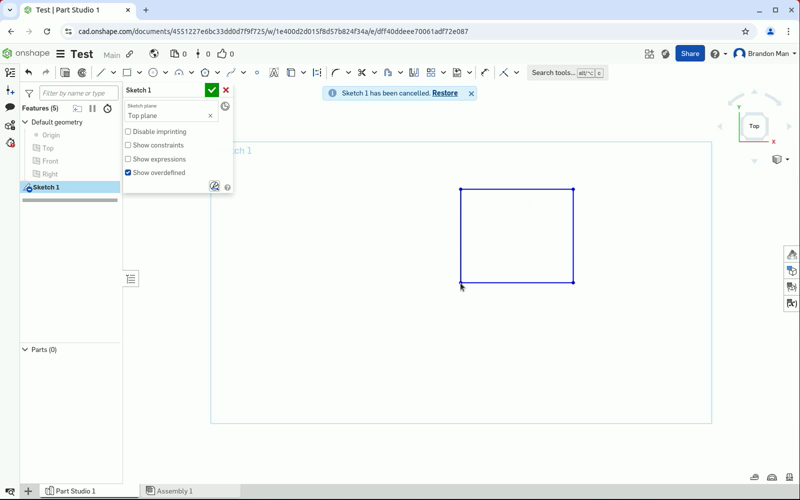
mouse_move(502, 226)
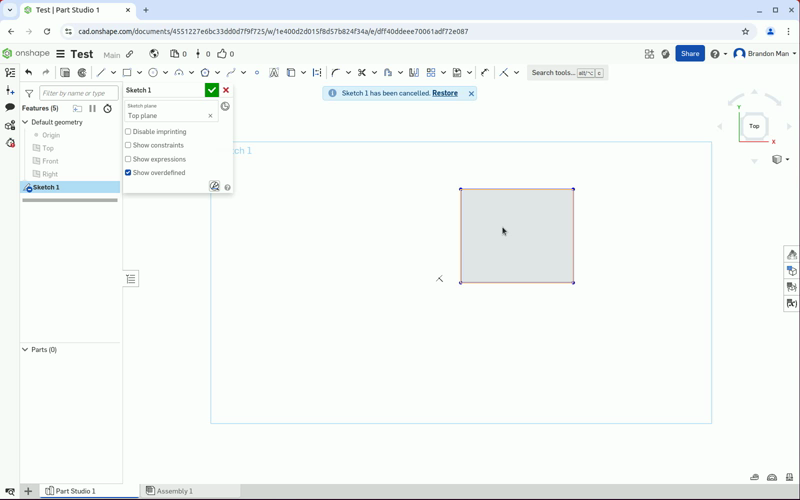
click(502, 226)
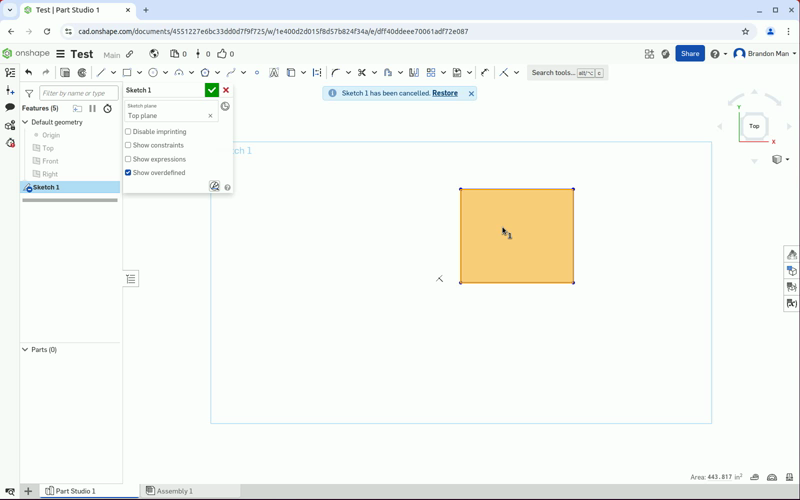
mouse_move(73, 352)
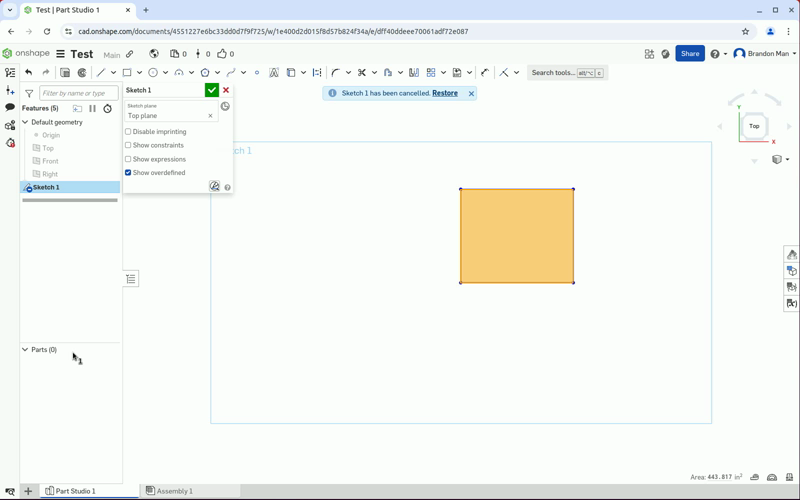
key(shift+y)
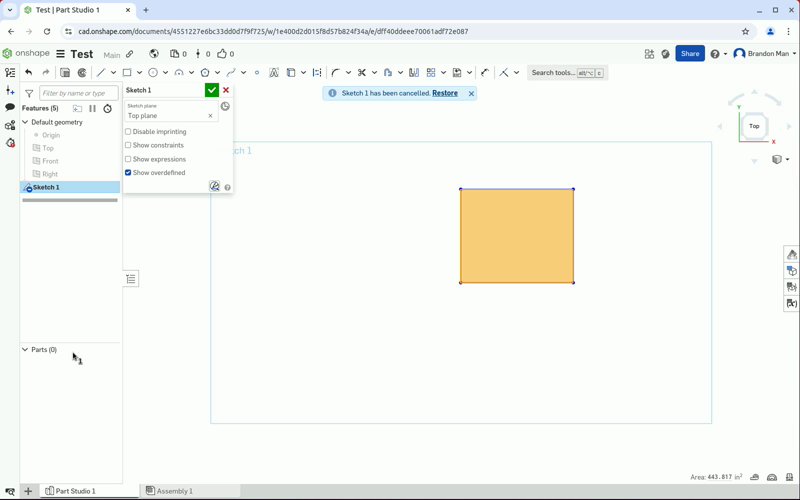
key(shift+e)
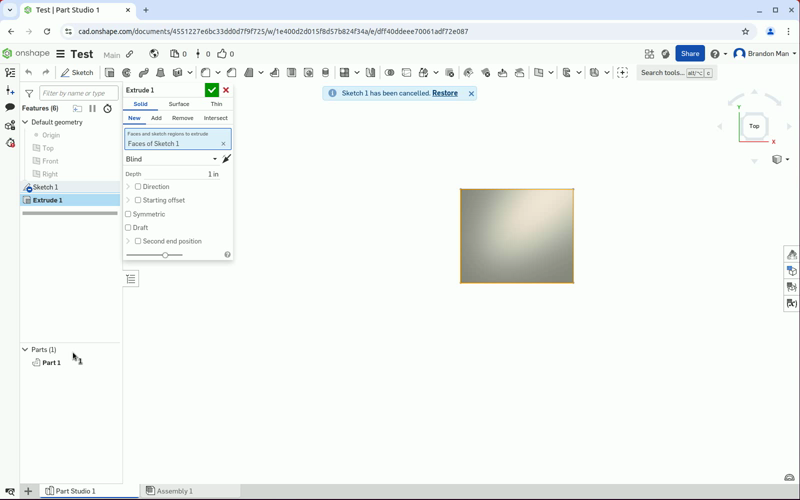
mouse_move(143, 106)
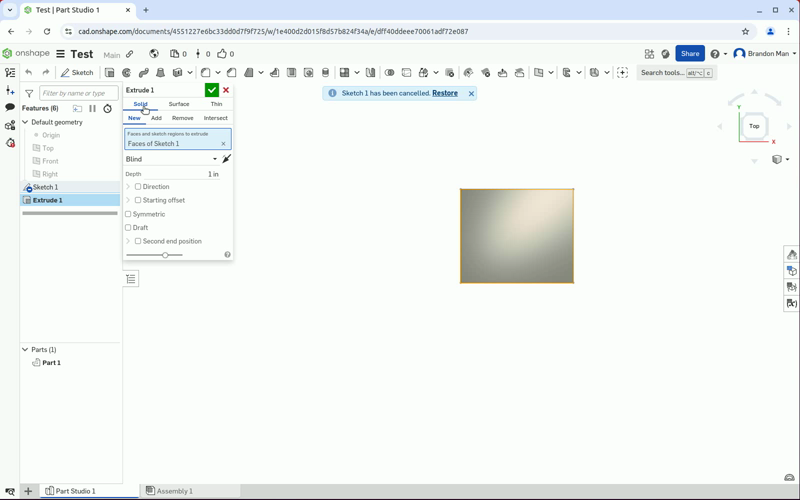
click(143, 106)
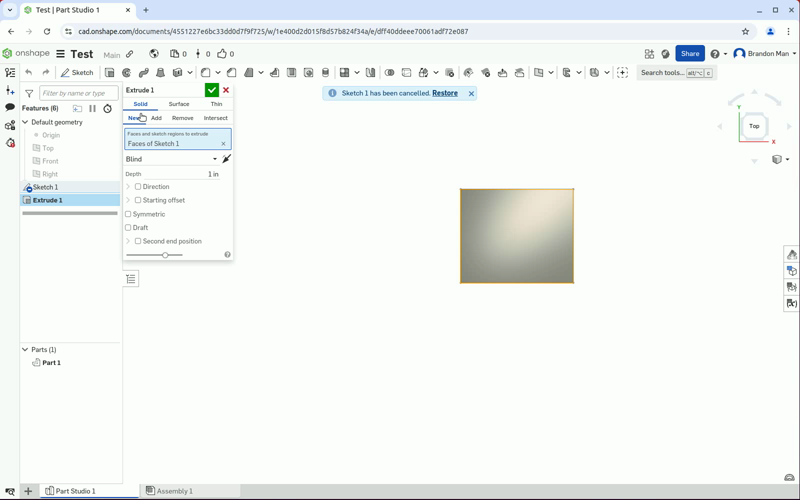
mouse_move(137, 120)
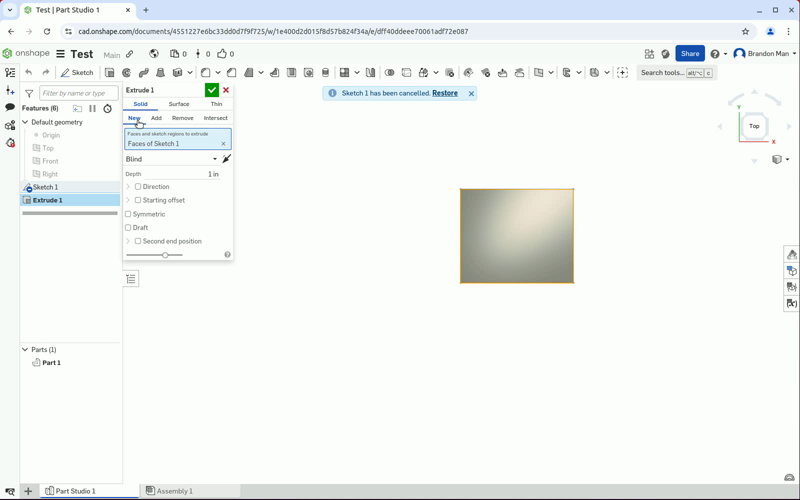
click(137, 120)
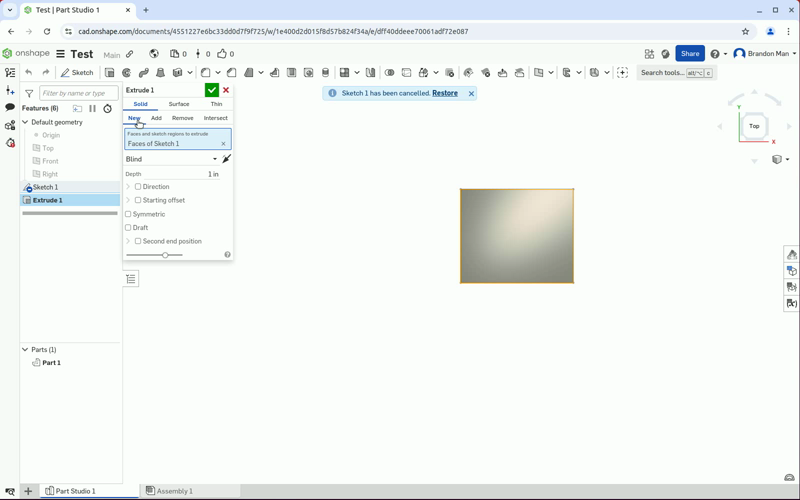
key(tab, 4)
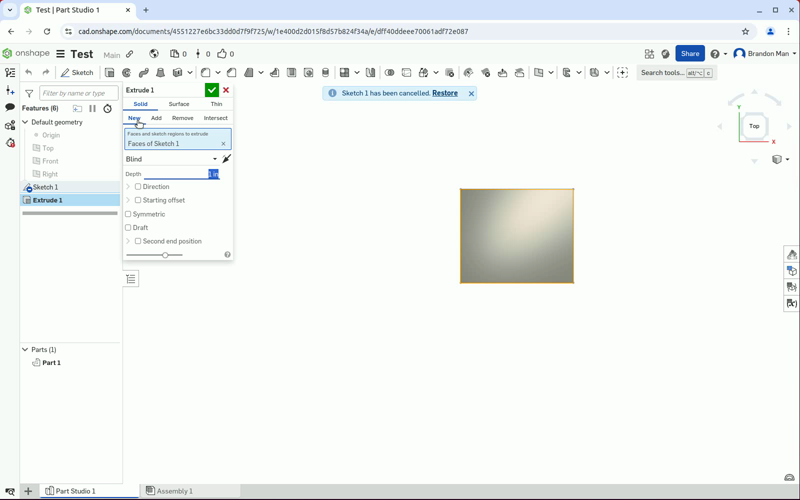
text(3.129)
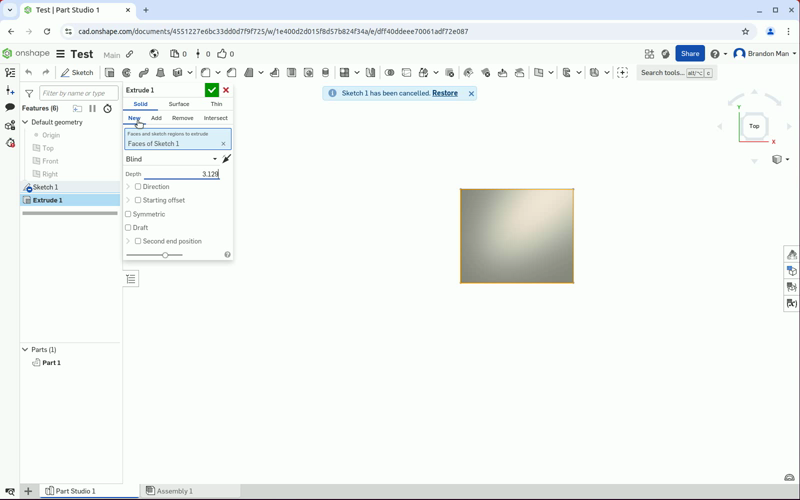
key(enter)
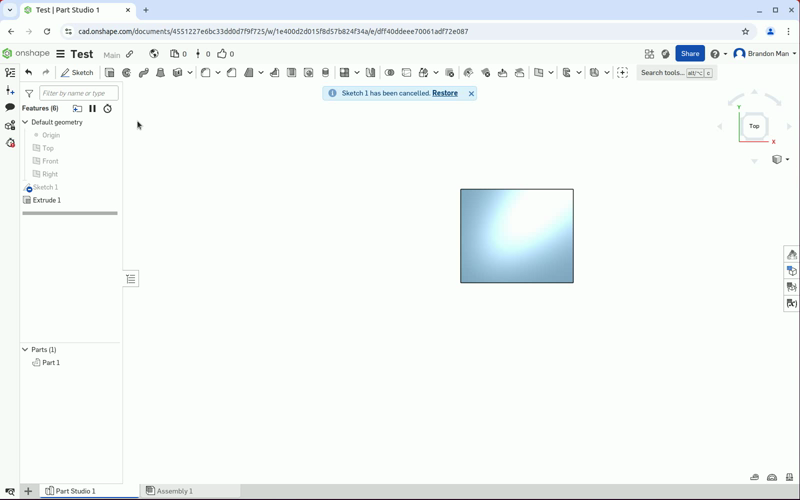
key(shift+h)
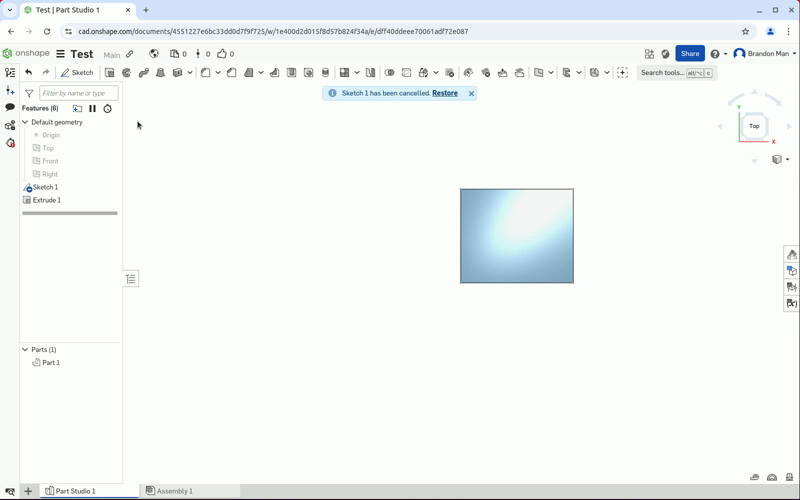
key(shift+h)
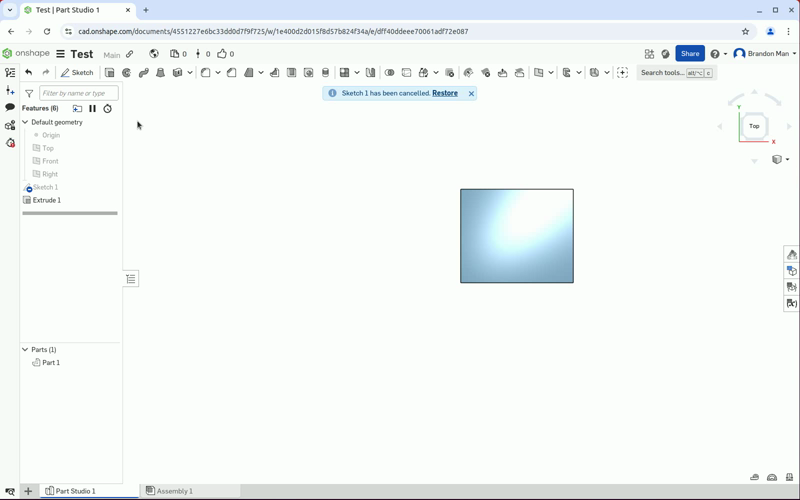
mouse_move(73, 189)
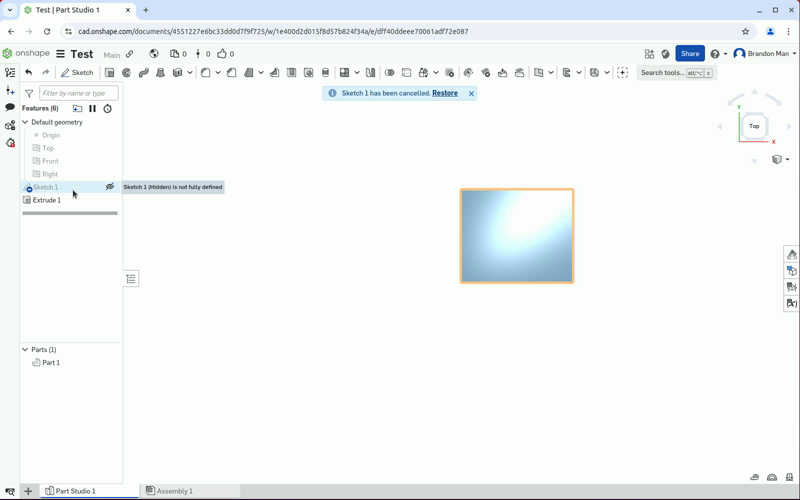
click(73, 189)
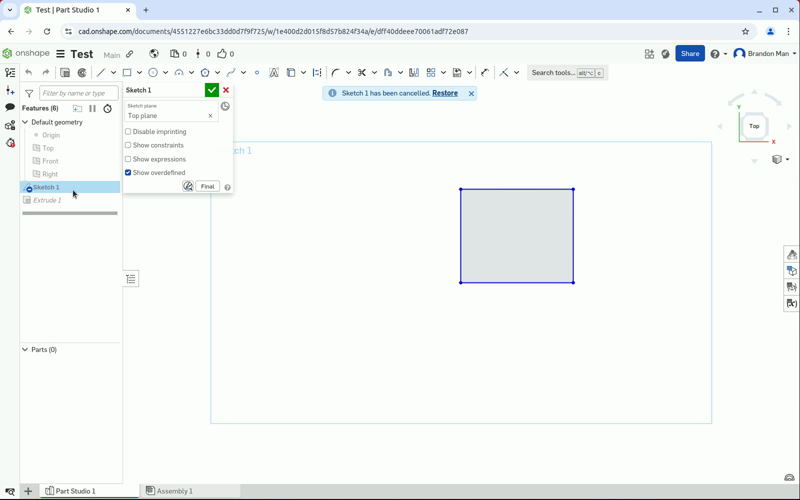
mouse_move(229, 92)
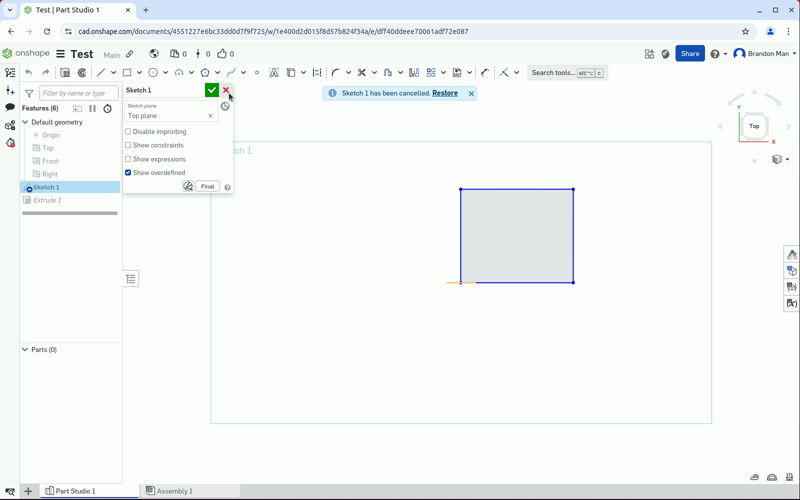
click(229, 92)
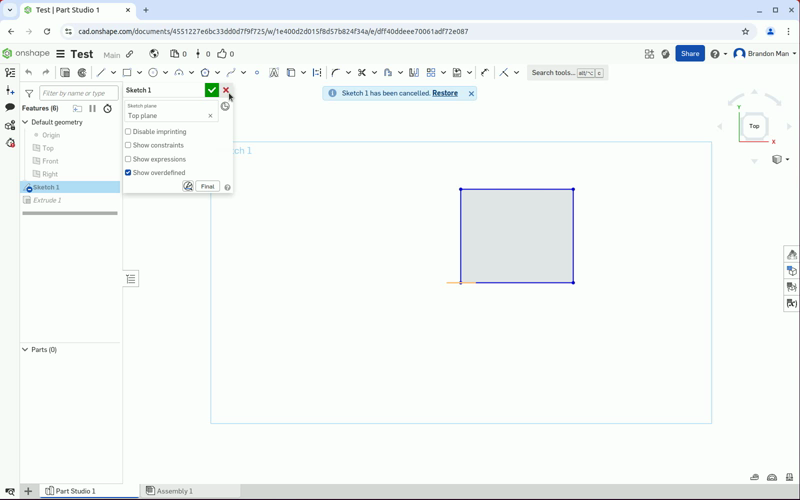
key(shift+s)
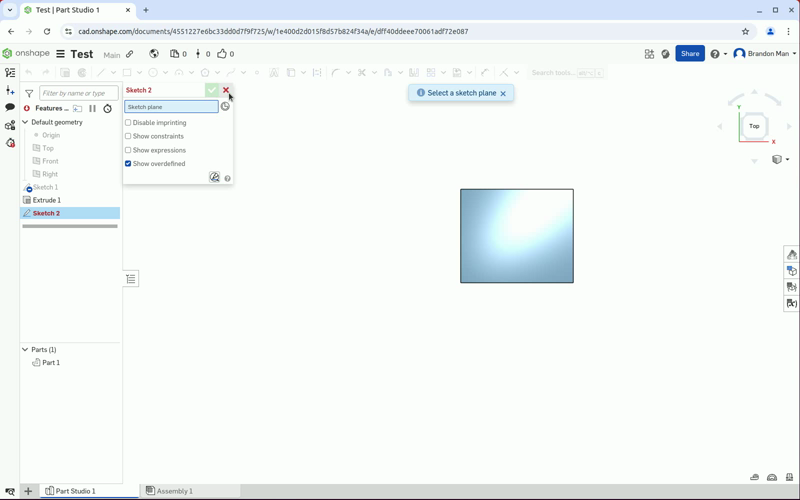
mouse_move(73, 150)
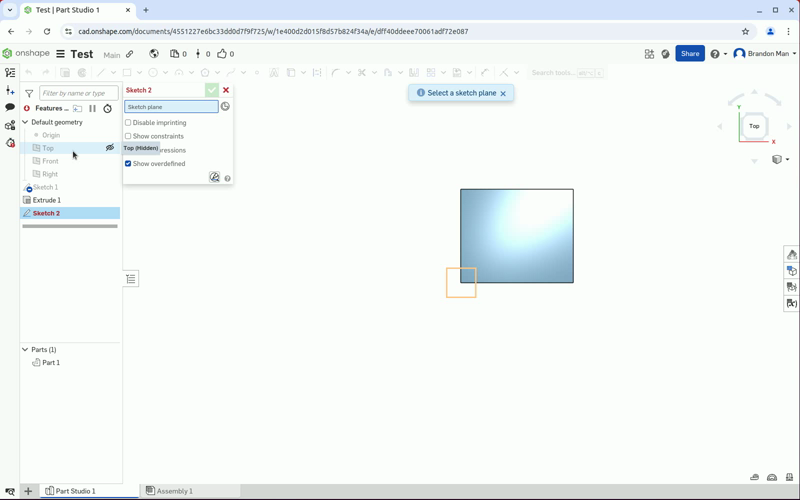
click(73, 150)
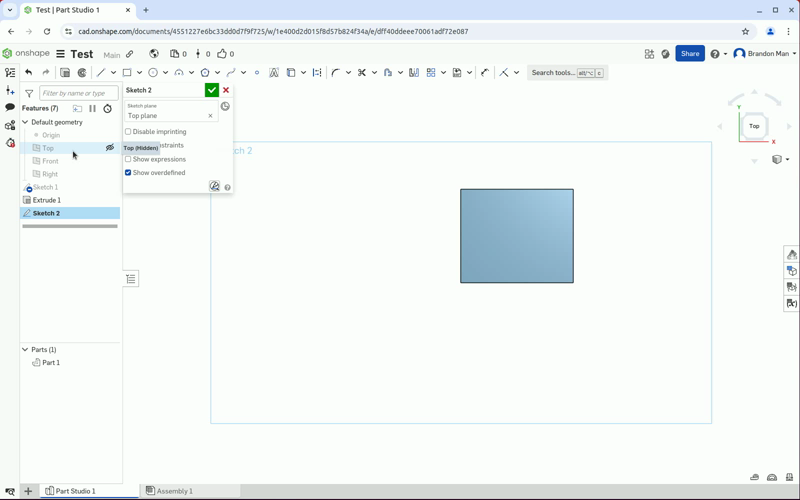
mouse_move(73, 352)
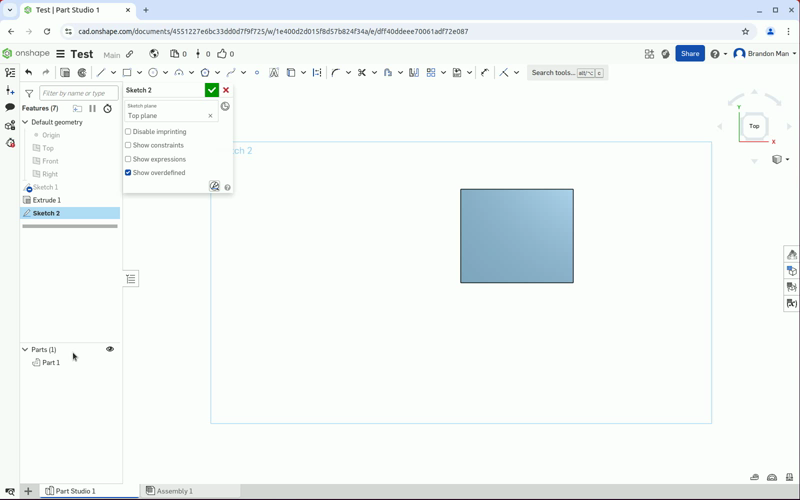
key(y)
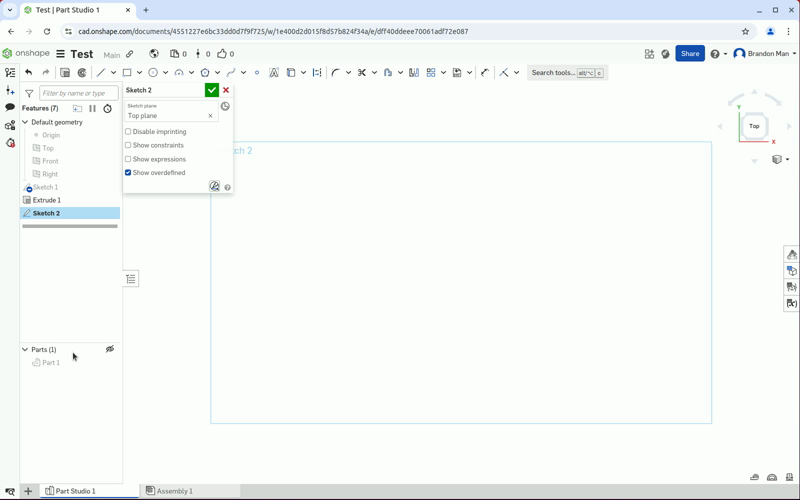
key(a)
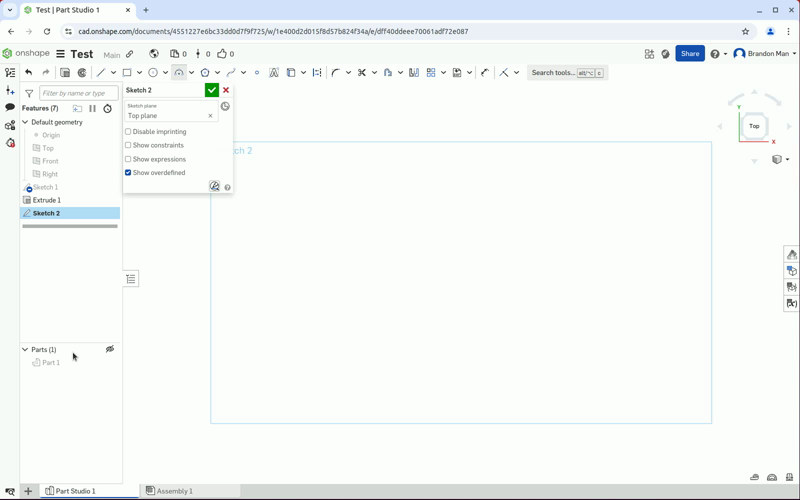
key_down(shift)
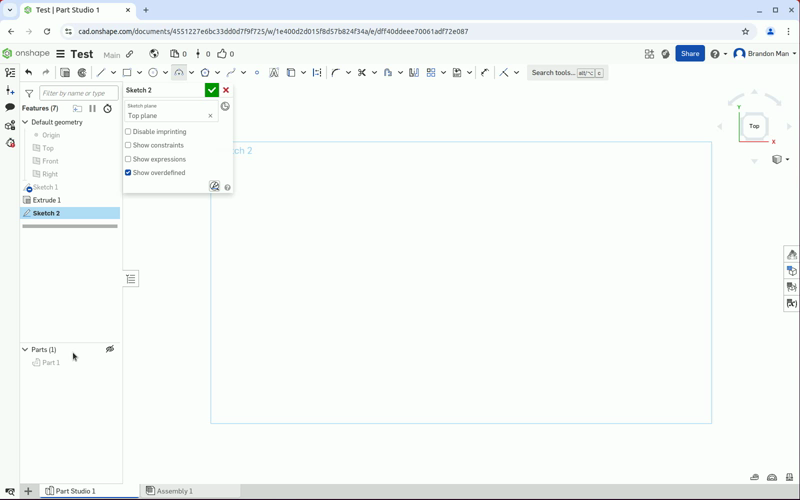
mouse_move(460, 275)
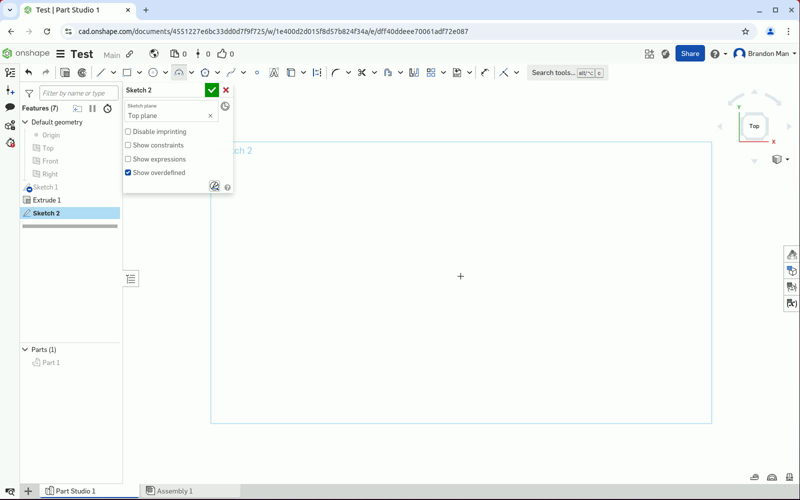
click(460, 275)
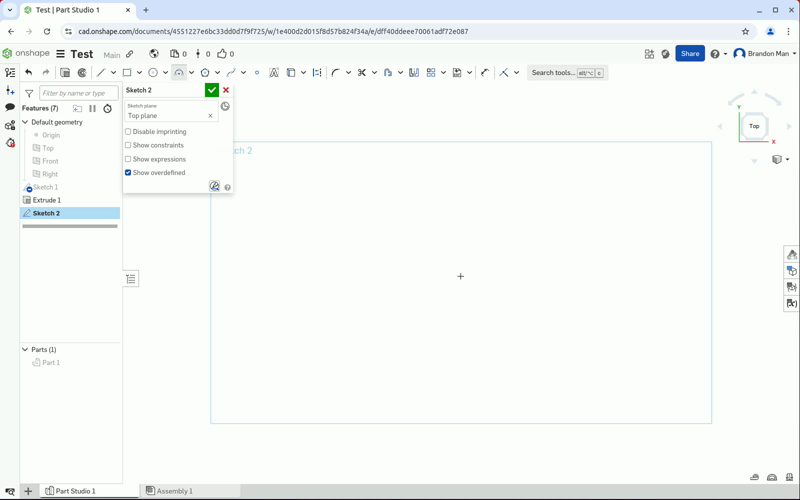
key_up(shift)
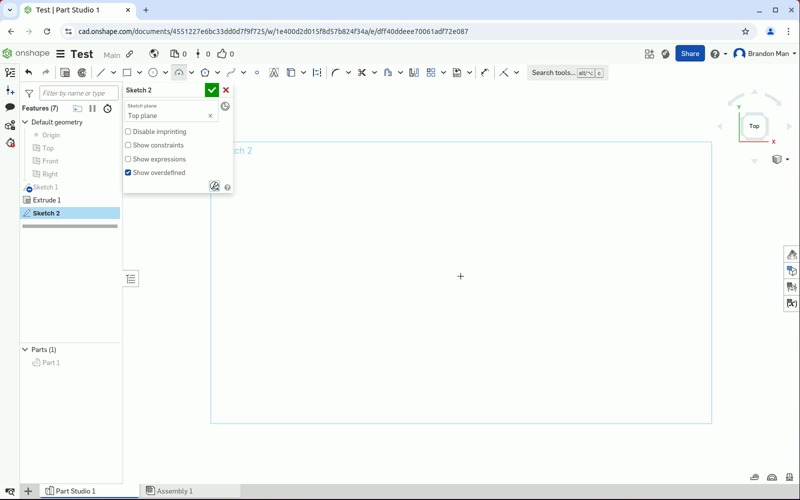
key_down(shift)
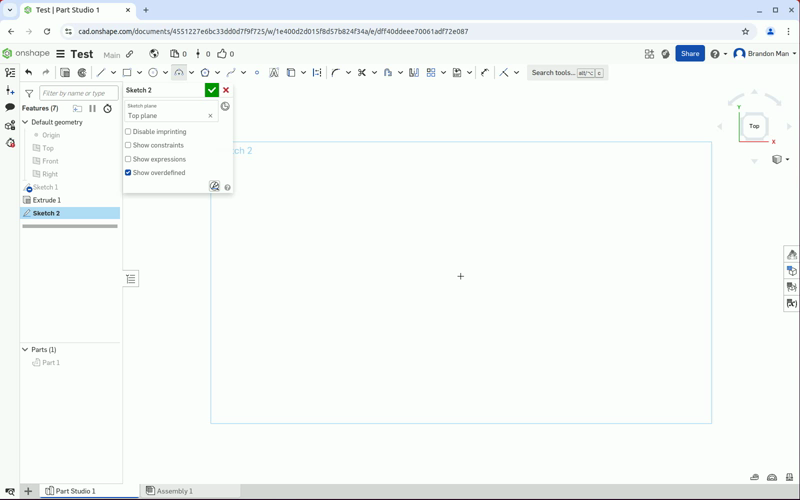
mouse_move(467, 282)
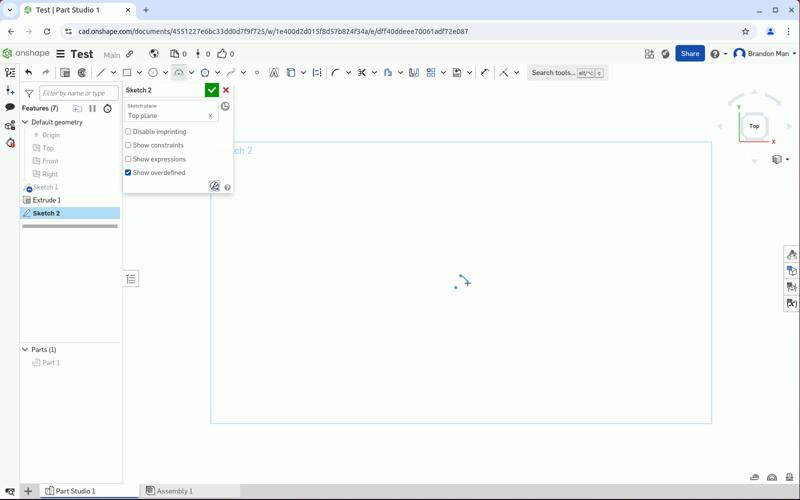
click(467, 282)
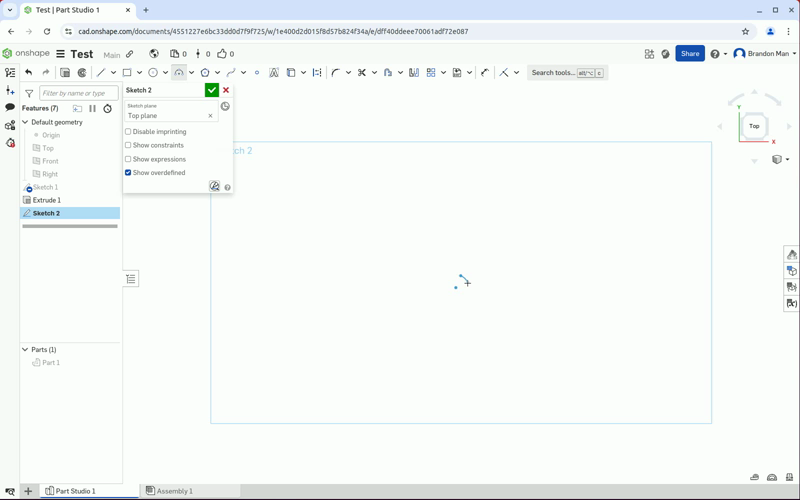
mouse_move(462, 280)
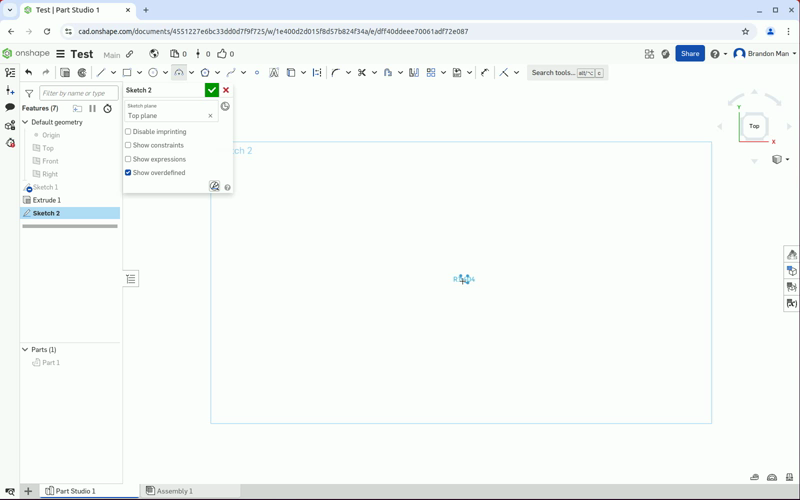
click(462, 280)
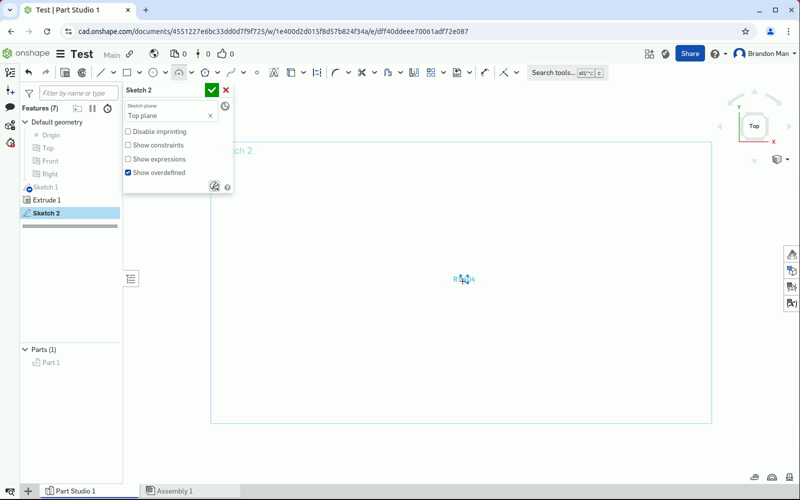
key_up(shift)
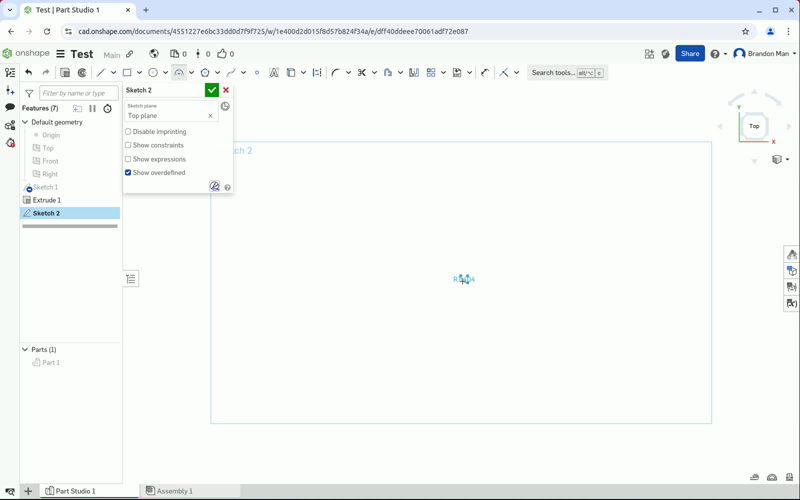
key(esc)
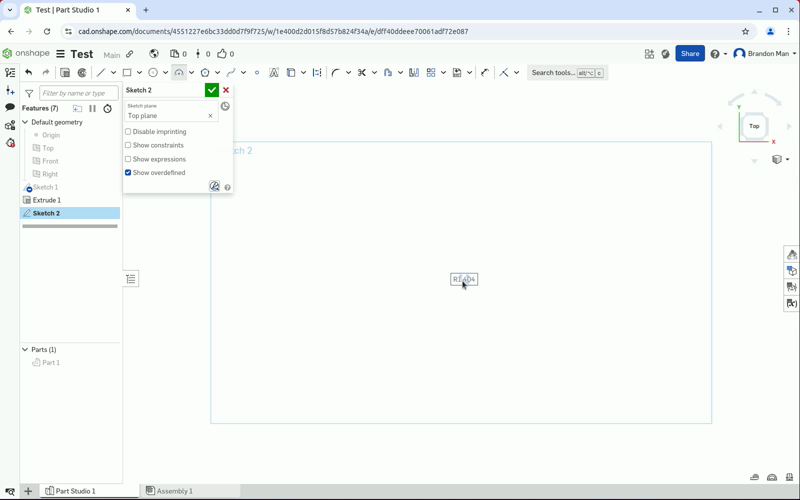
key(l)
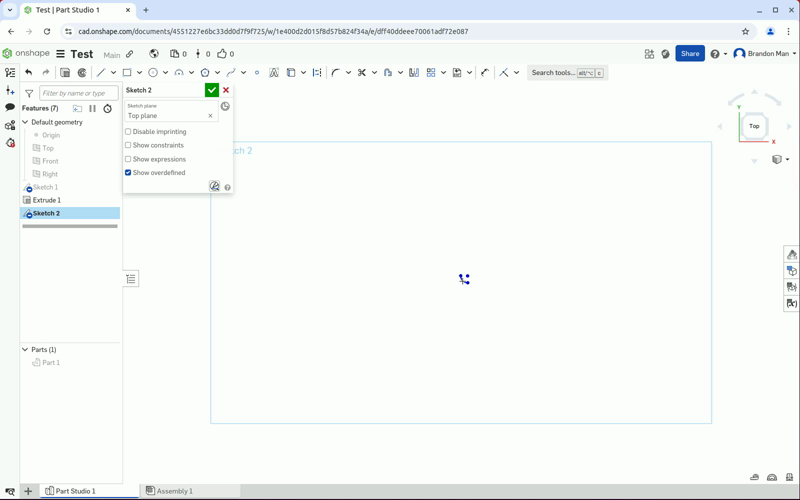
mouse_move(467, 282)
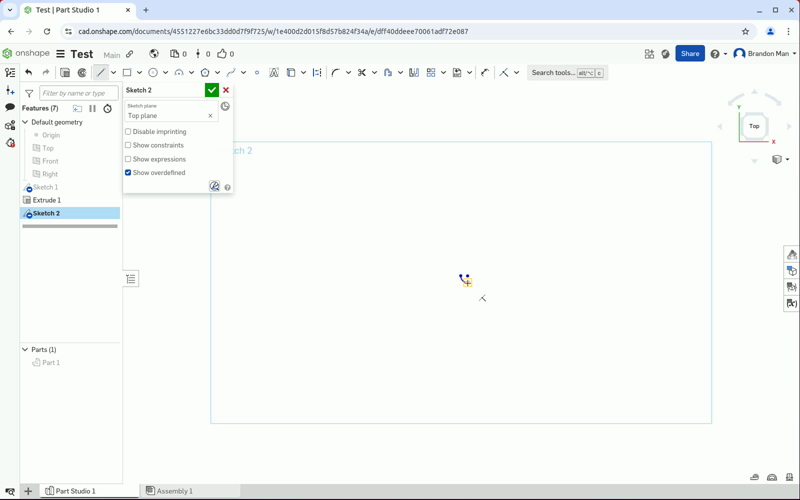
click(467, 282)
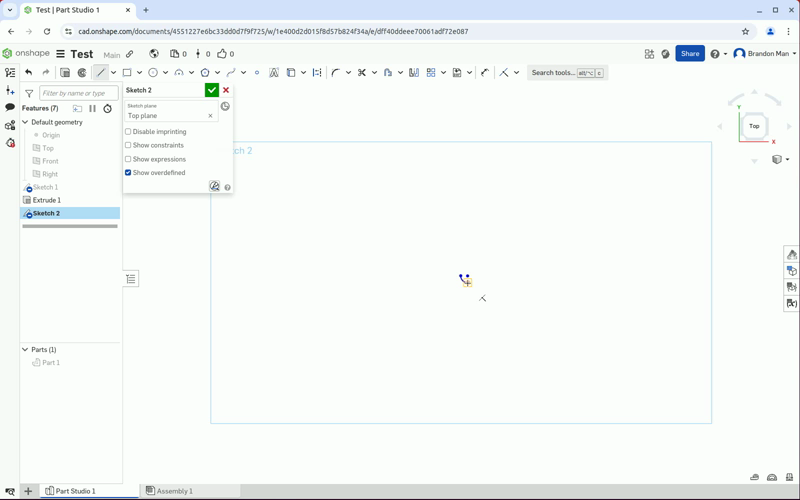
key_down(shift)
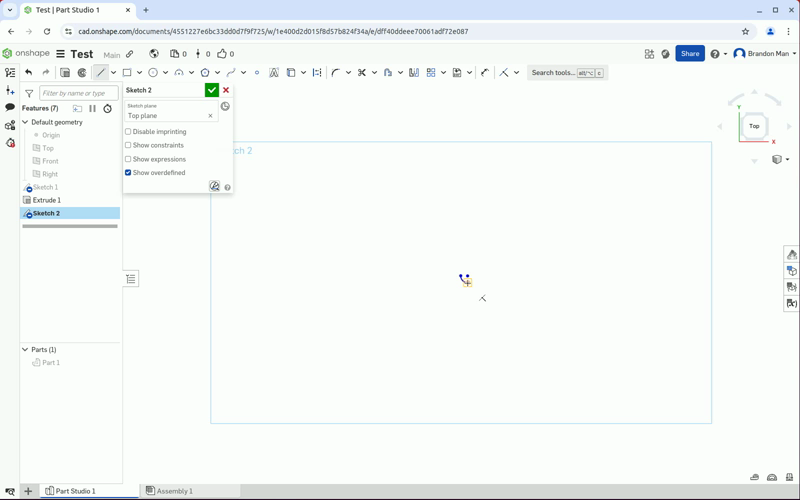
mouse_move(497, 282)
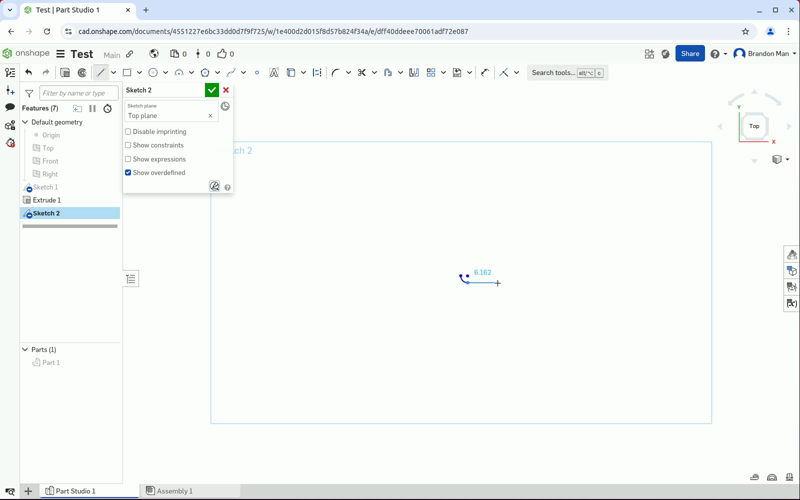
mouse_move(519, 282)
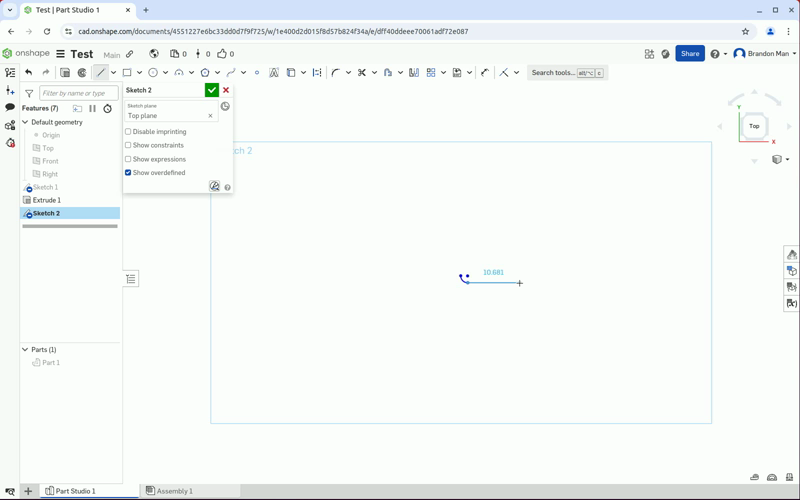
click(519, 282)
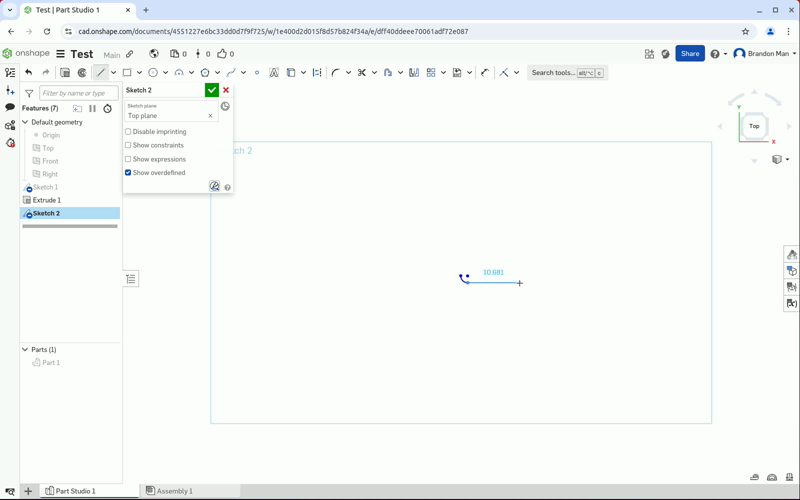
key_up(shift)
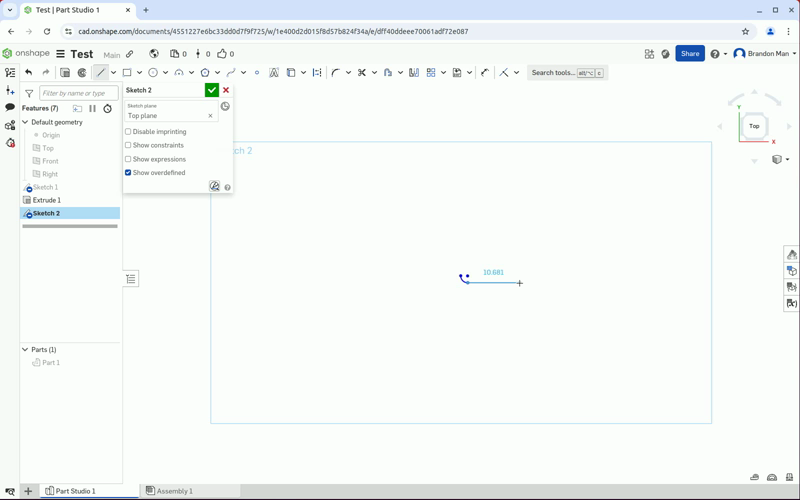
key(esc)
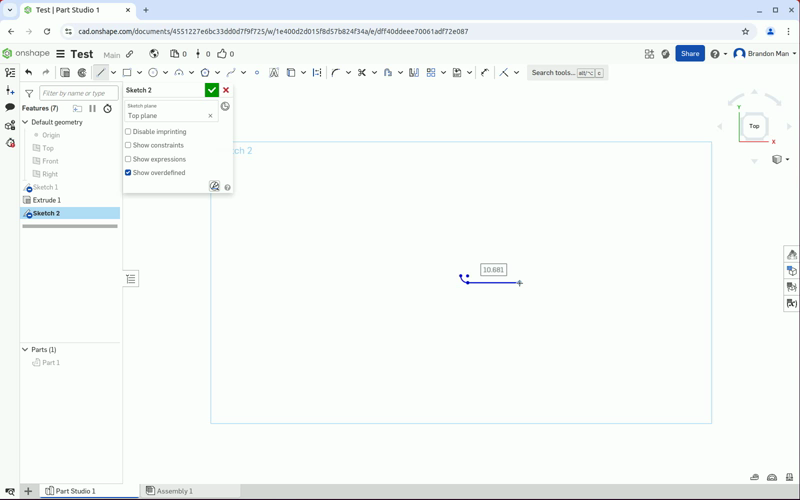
key(a)
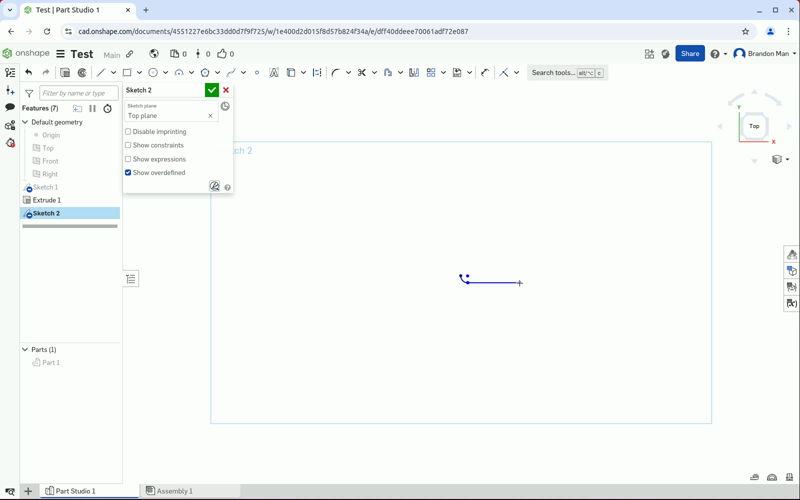
mouse_move(519, 282)
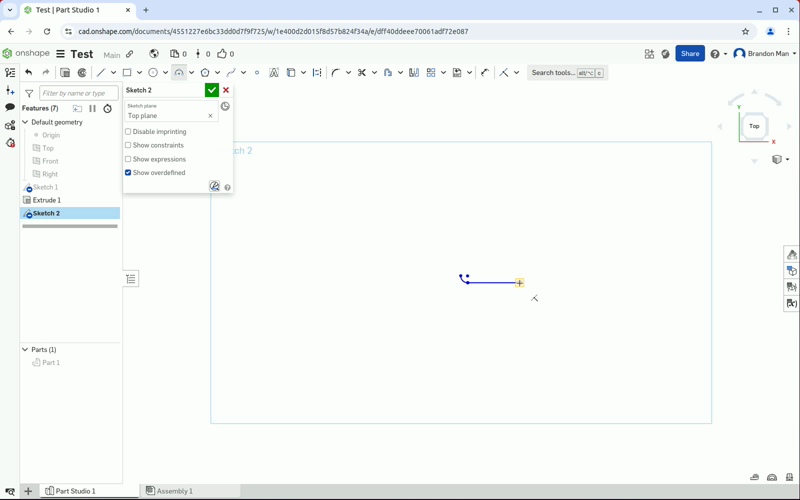
click(519, 282)
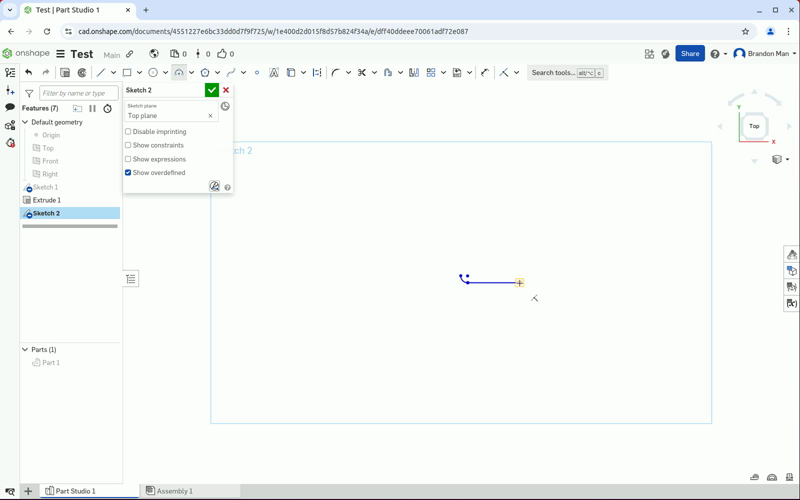
key_down(shift)
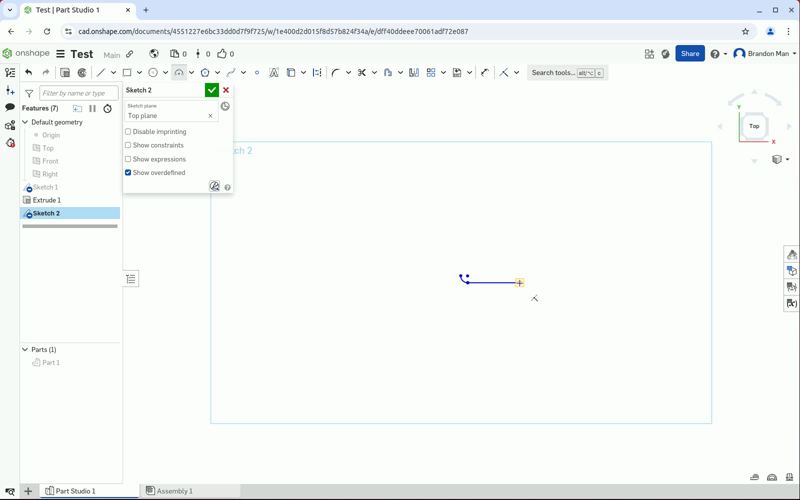
mouse_move(525, 275)
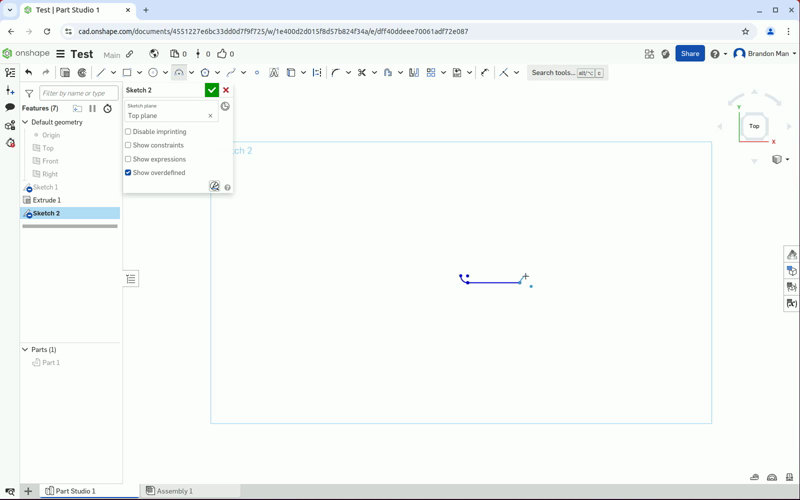
click(525, 275)
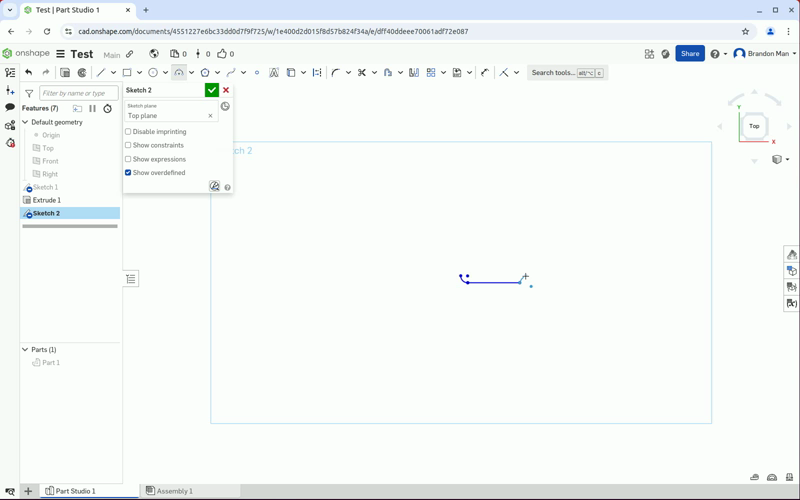
mouse_move(524, 280)
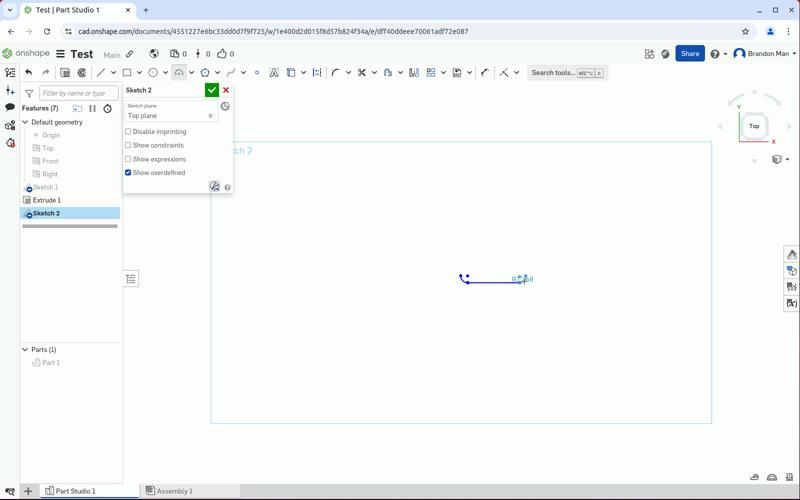
click(524, 280)
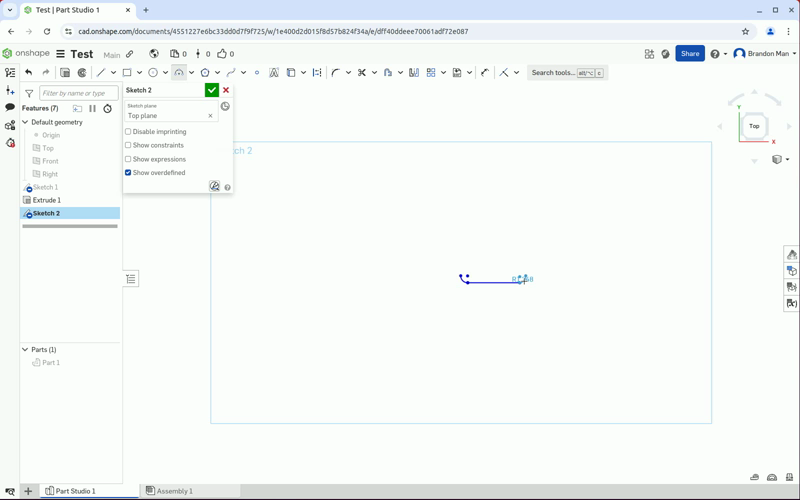
key_up(shift)
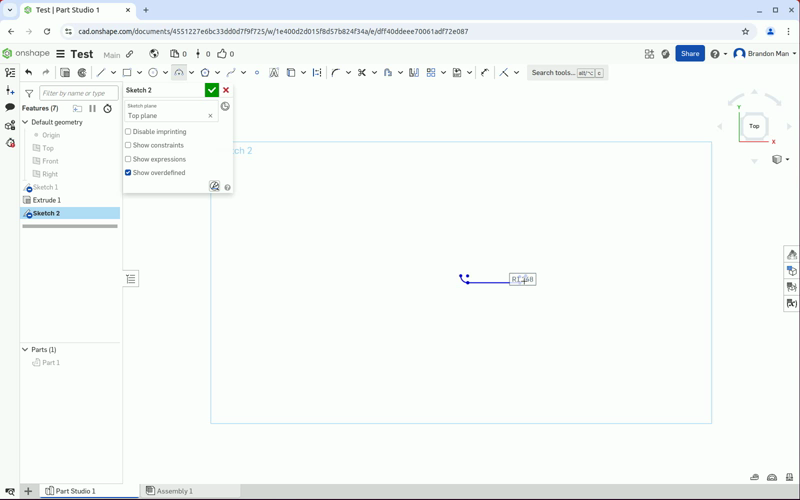
key(esc)
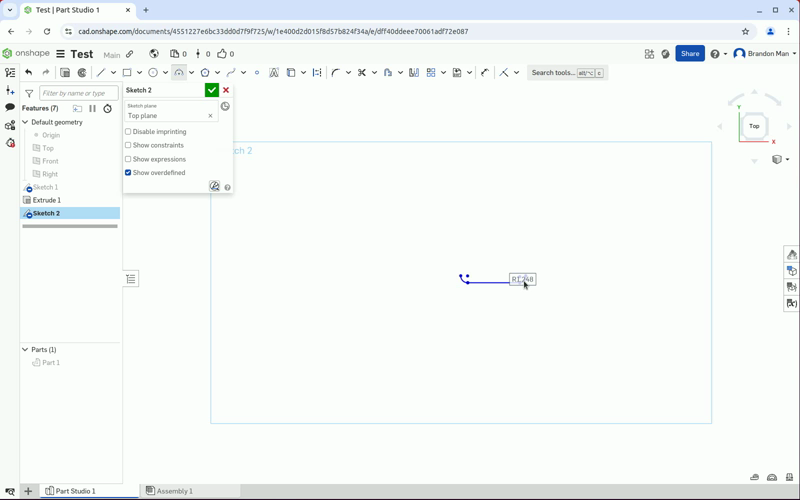
key(l)
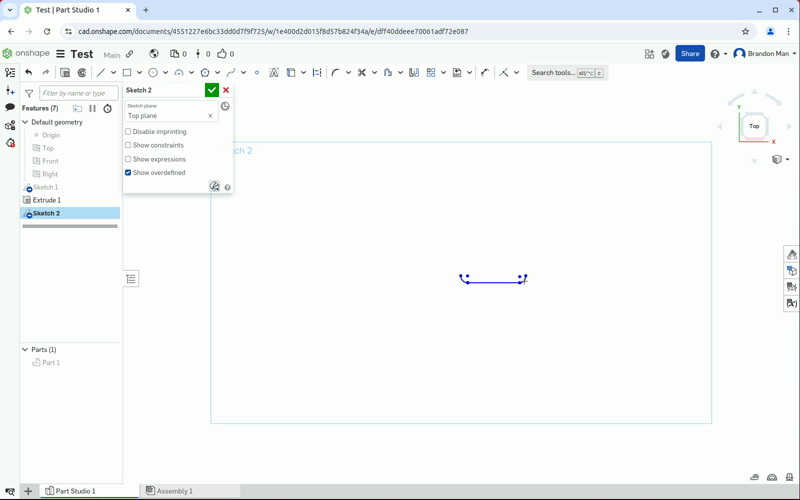
mouse_move(525, 275)
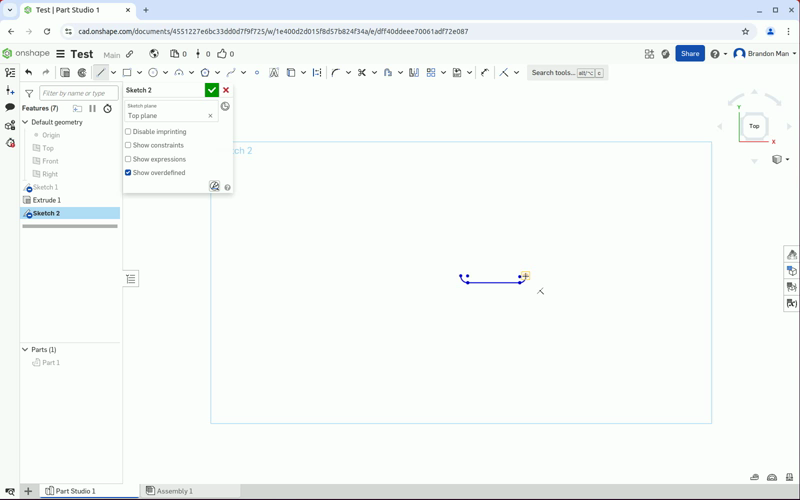
click(525, 275)
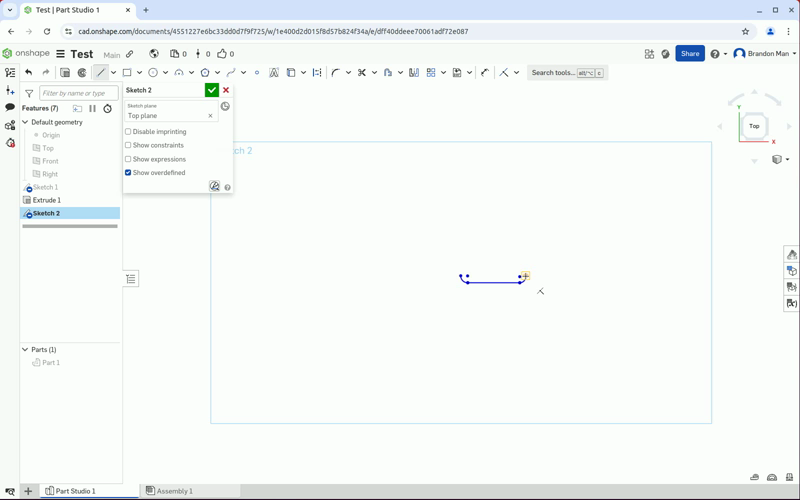
key_down(shift)
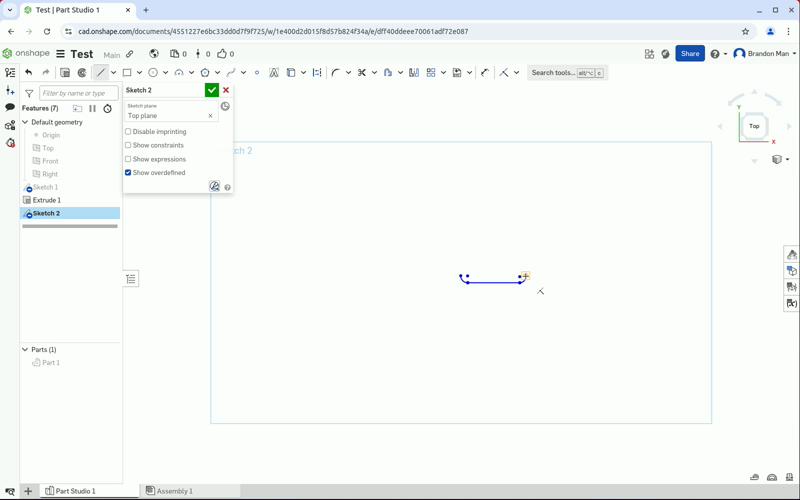
mouse_move(555, 275)
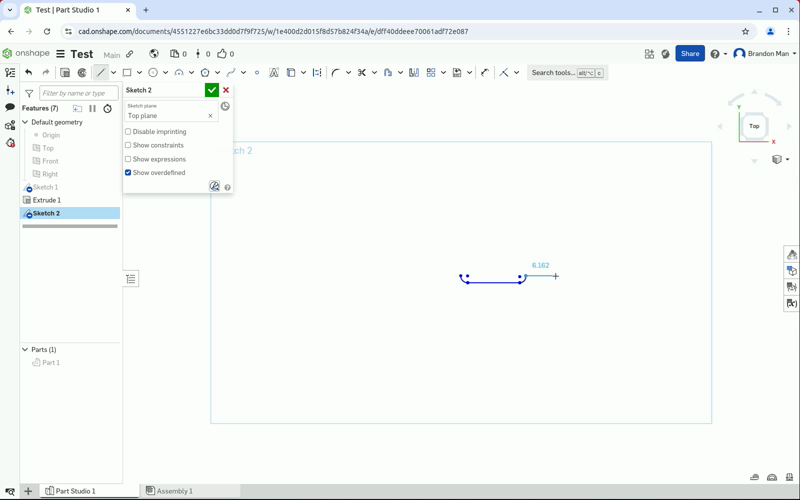
mouse_move(525, 228)
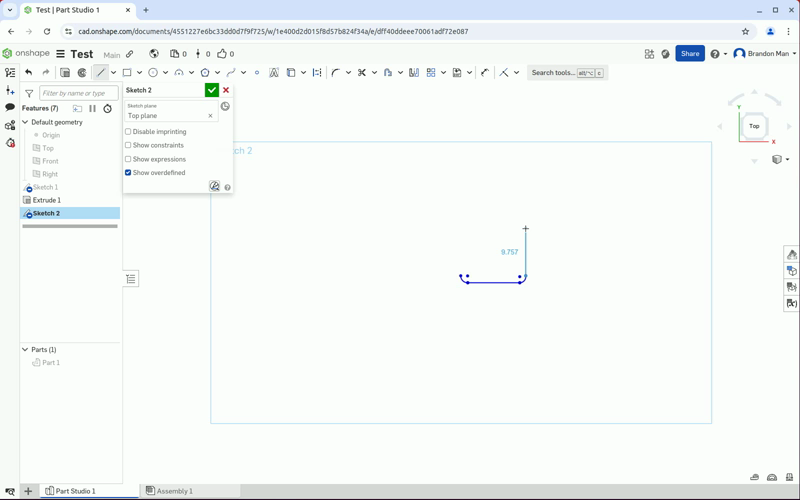
click(525, 228)
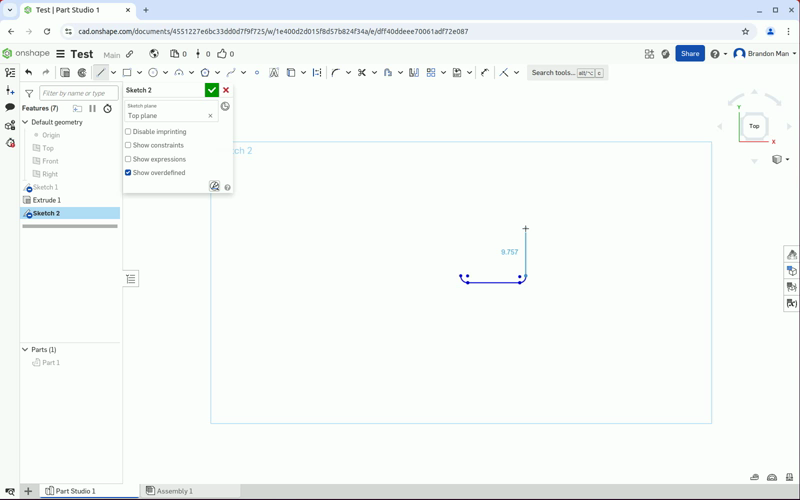
key_up(shift)
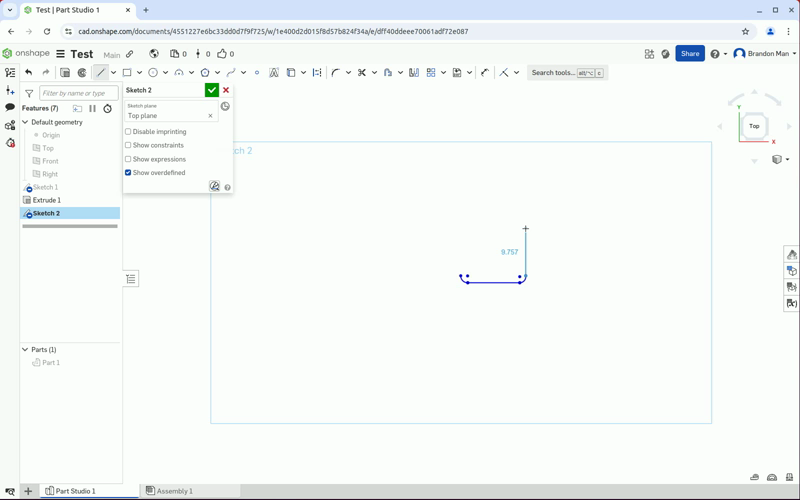
key(esc)
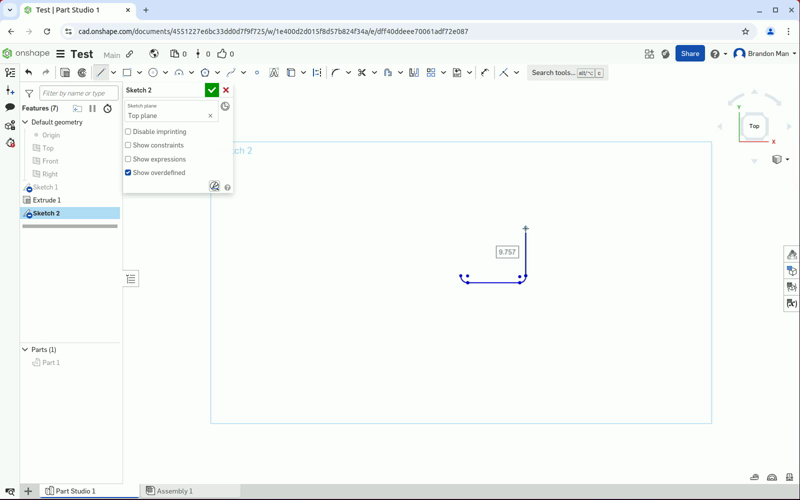
key(a)
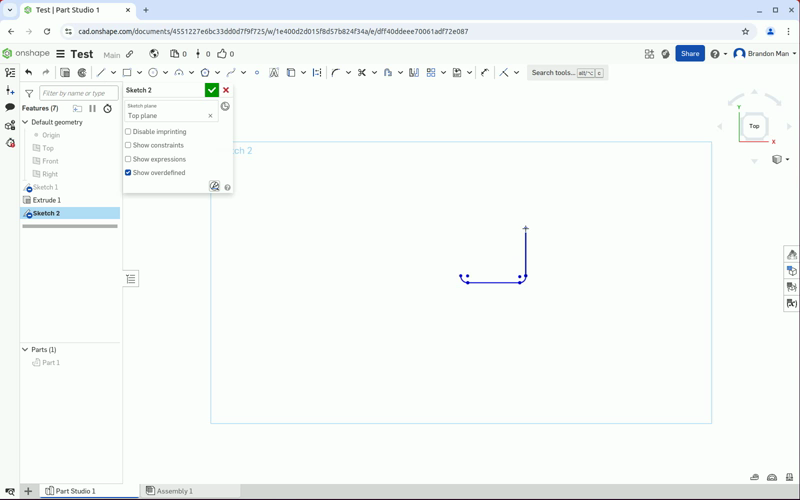
mouse_move(525, 228)
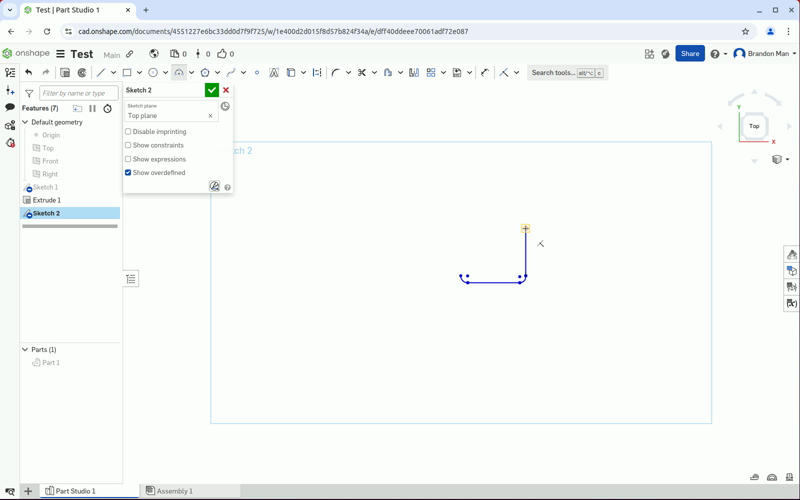
click(525, 228)
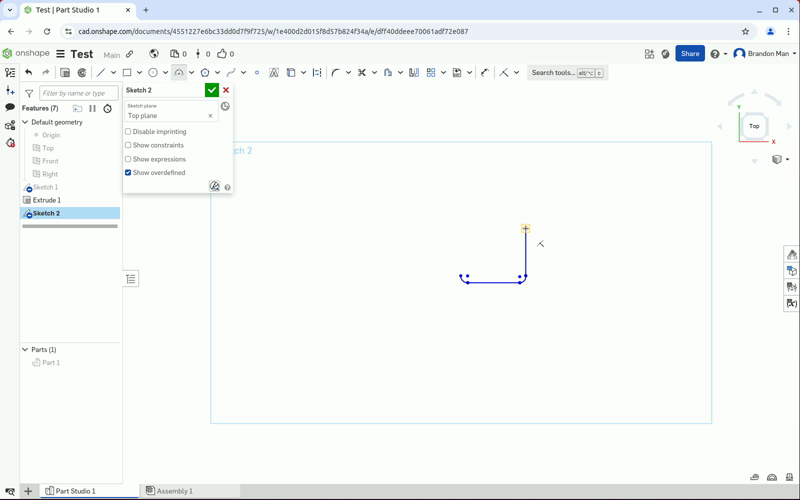
key_down(shift)
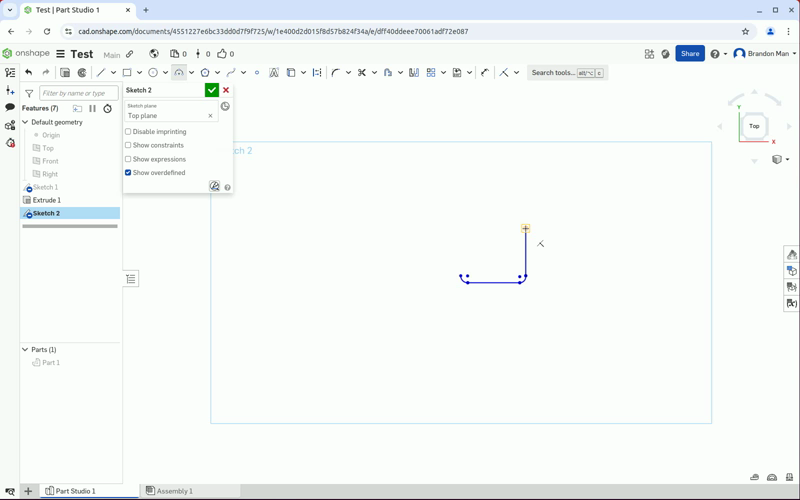
mouse_move(519, 221)
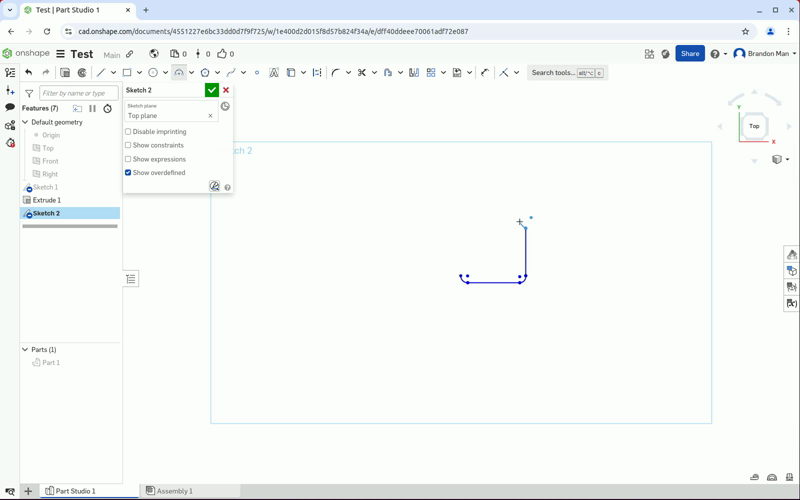
click(519, 221)
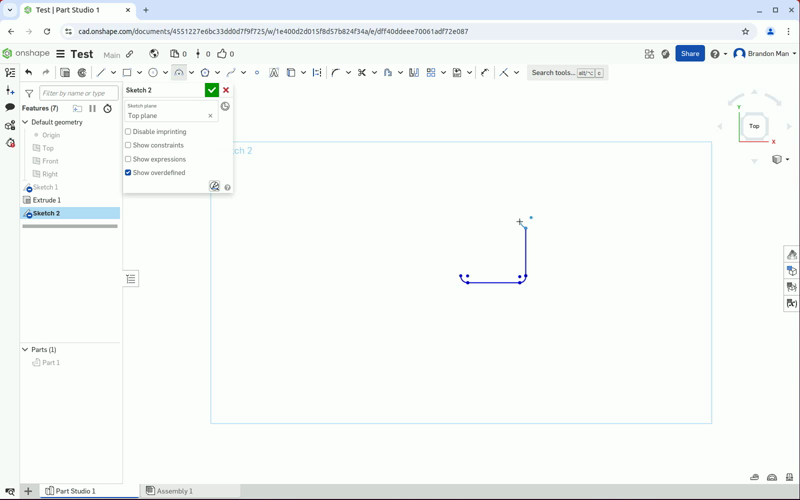
mouse_move(524, 223)
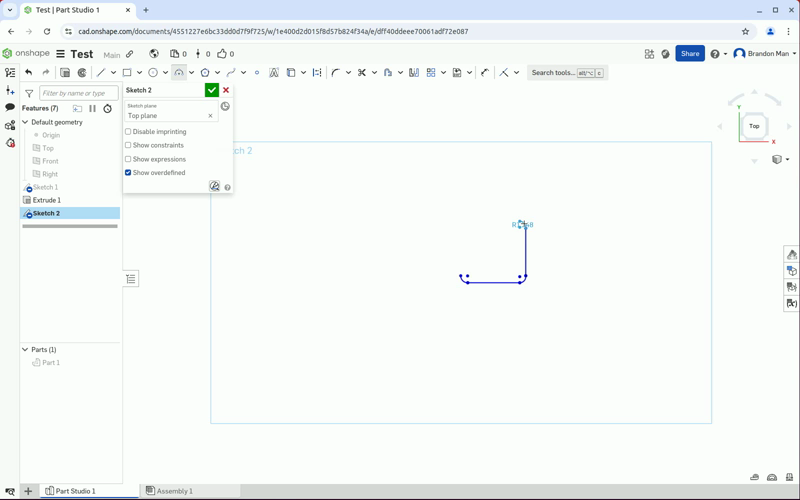
click(524, 223)
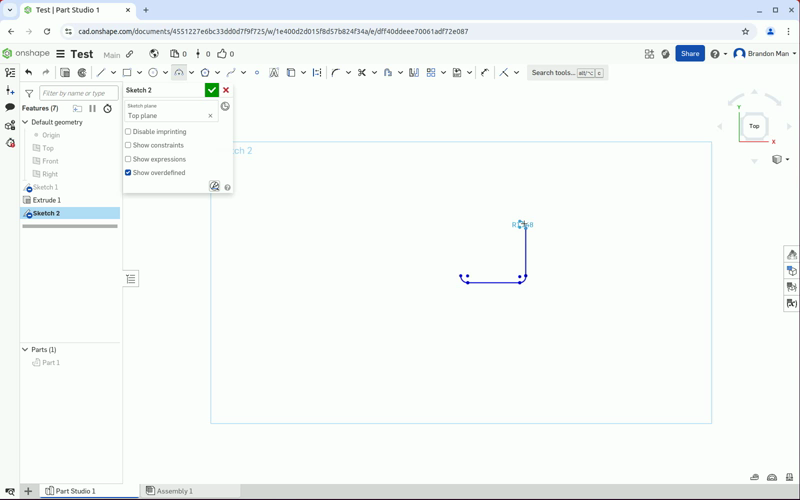
key_up(shift)
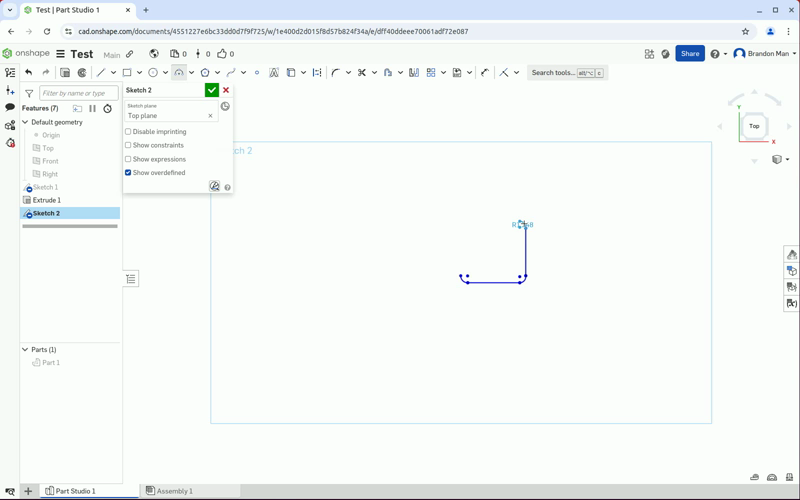
key(esc)
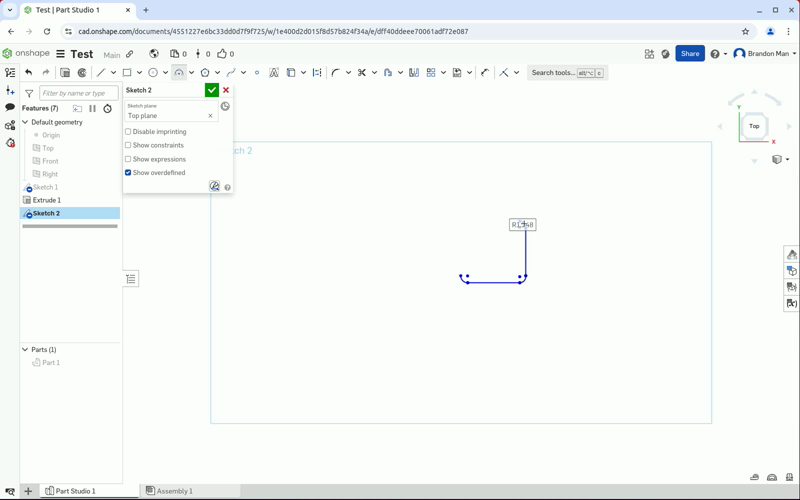
key(l)
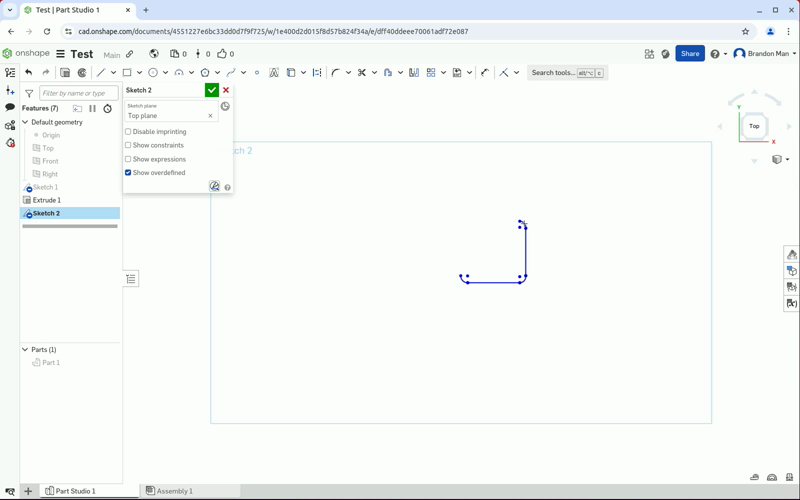
mouse_move(519, 221)
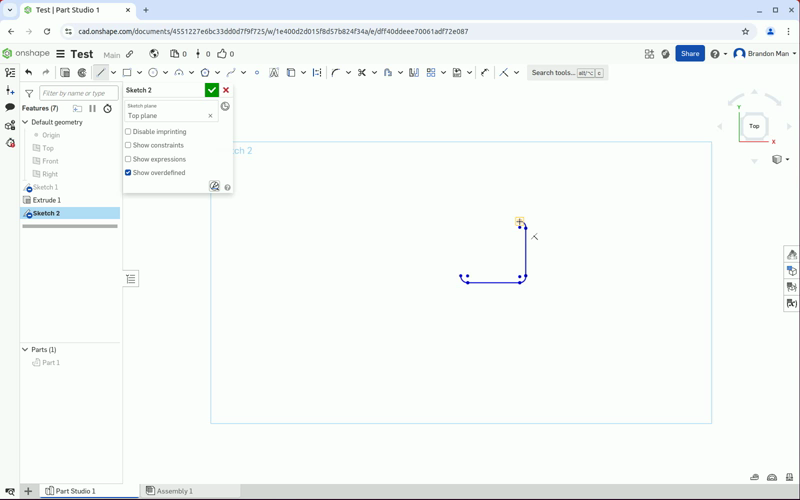
click(519, 221)
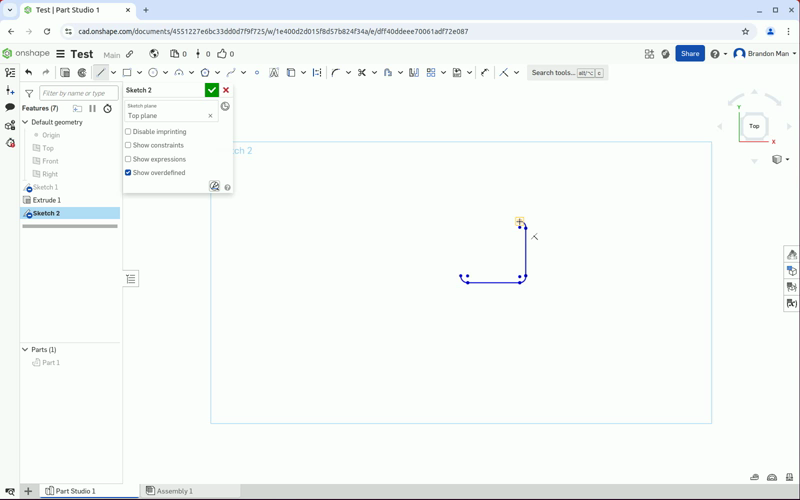
key_down(shift)
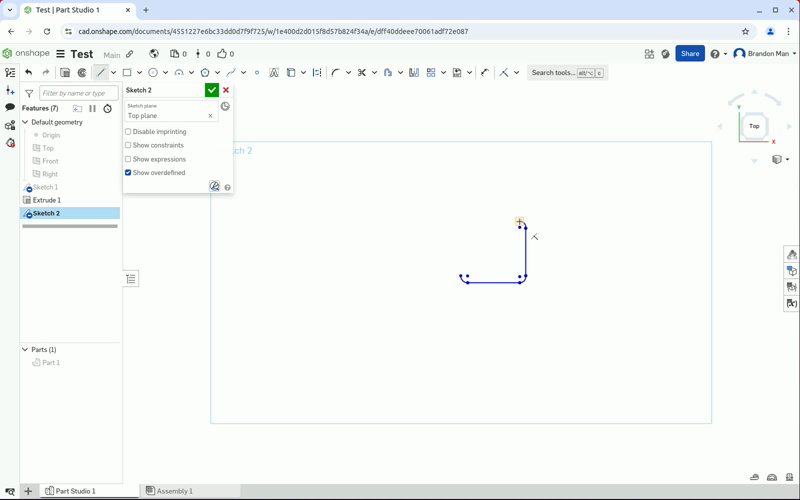
mouse_move(549, 221)
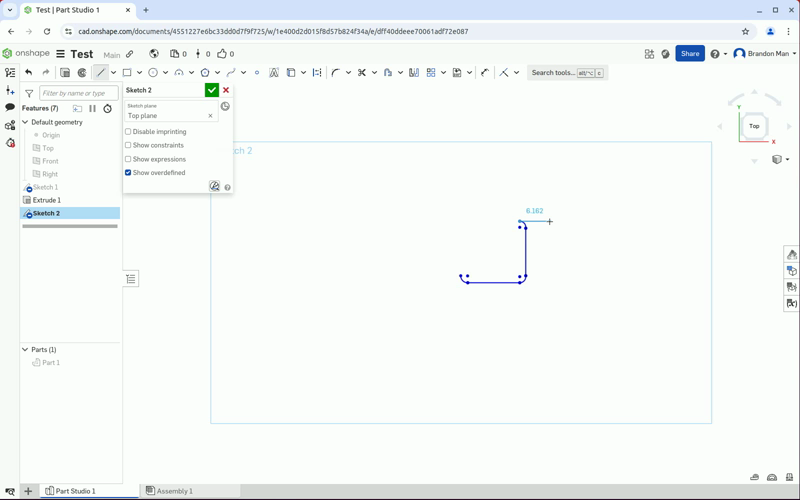
mouse_move(467, 221)
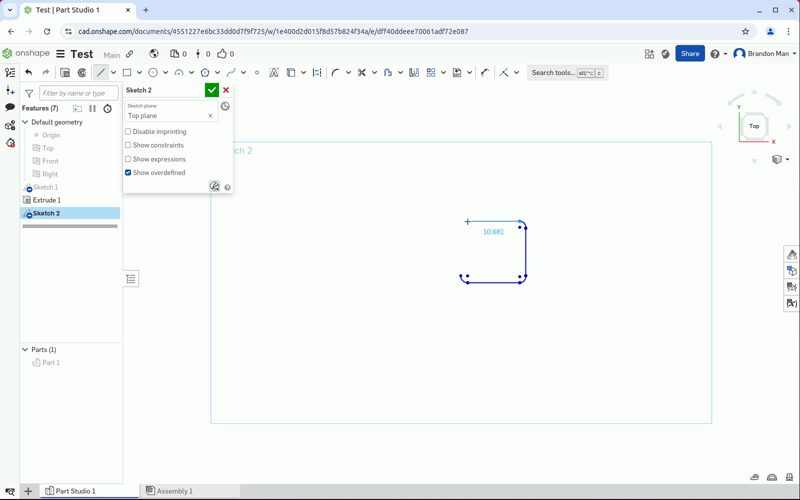
click(467, 221)
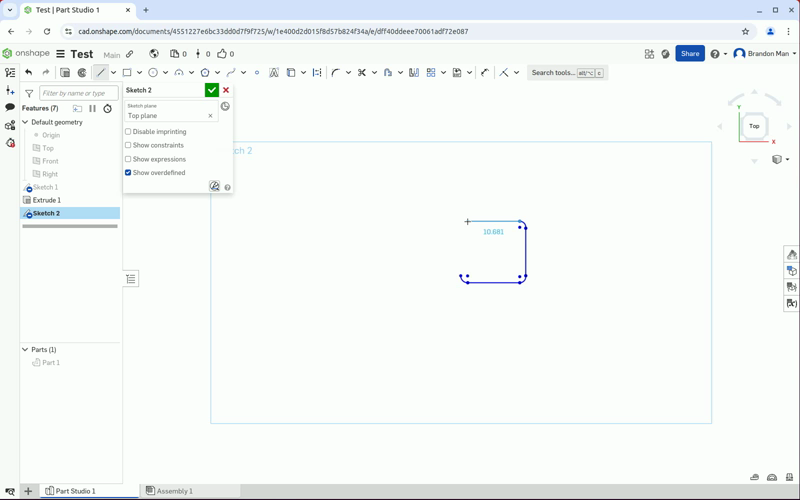
key_up(shift)
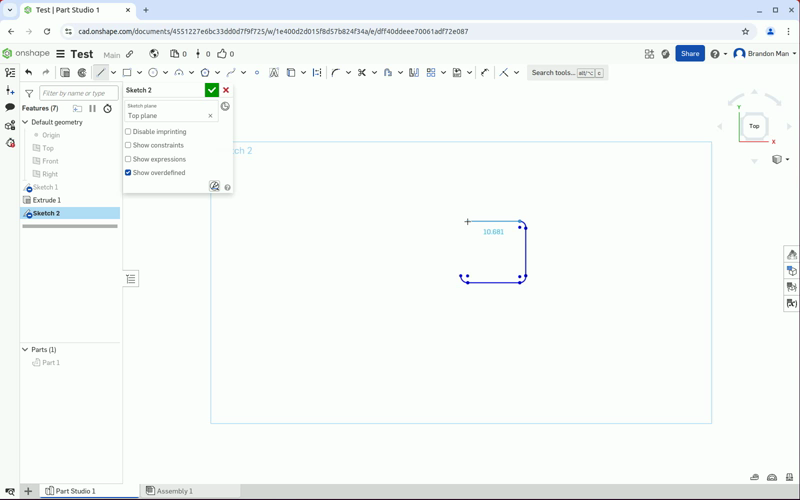
key(esc)
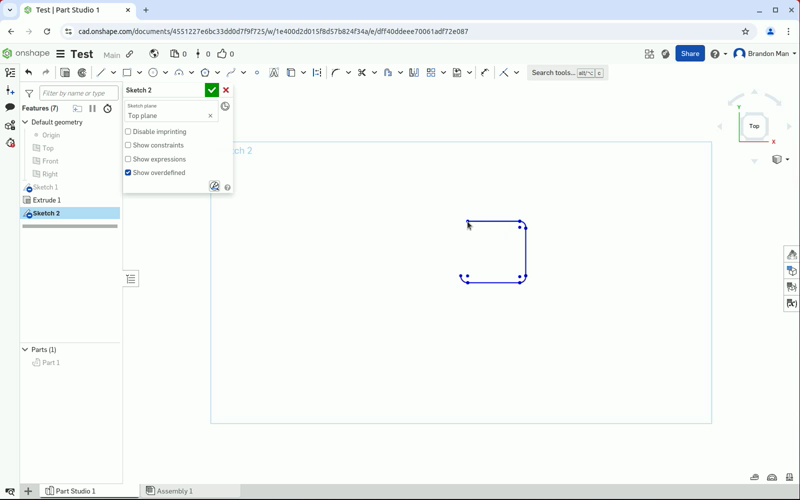
key(a)
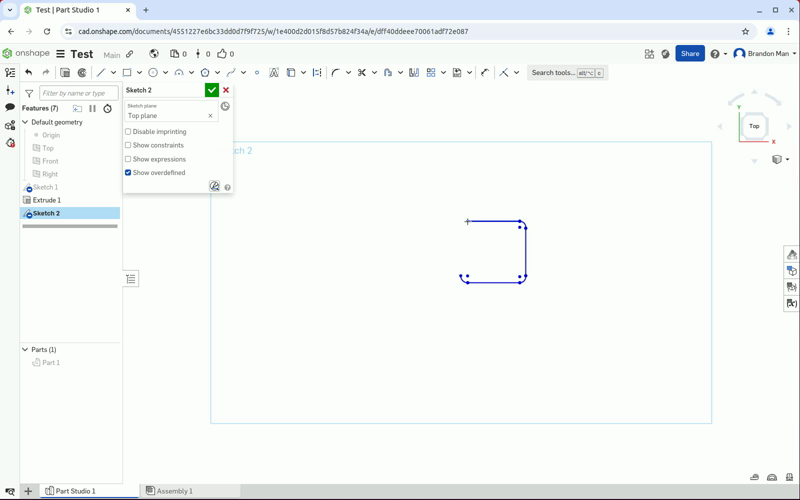
mouse_move(467, 221)
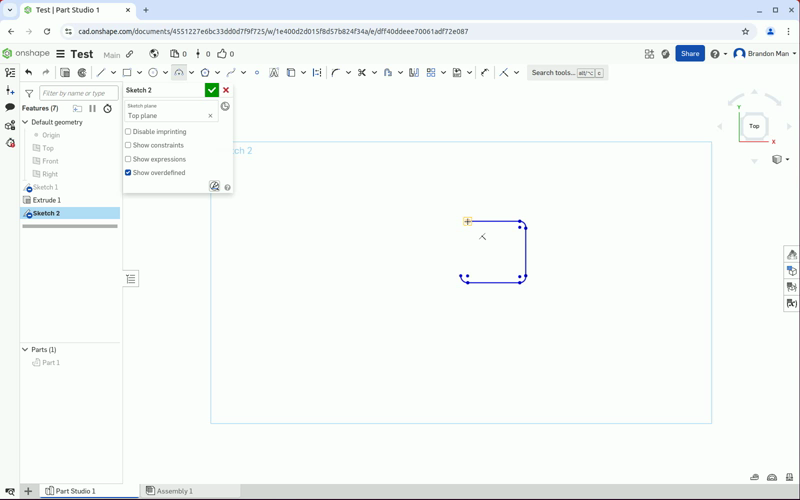
click(467, 221)
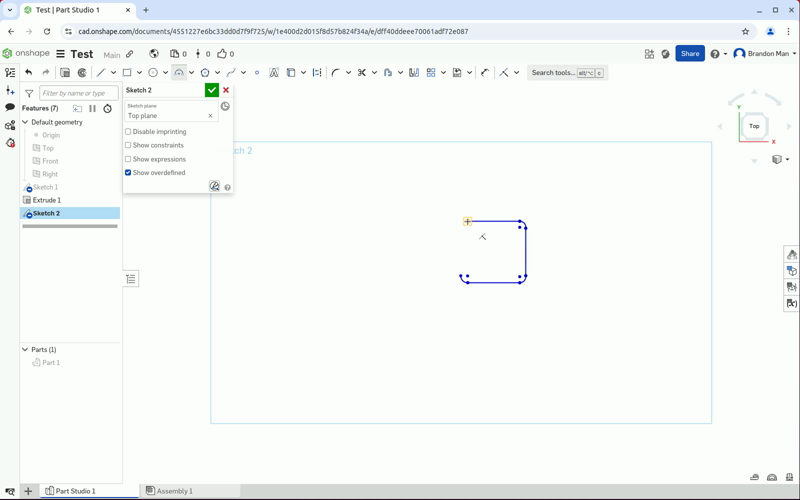
key_down(shift)
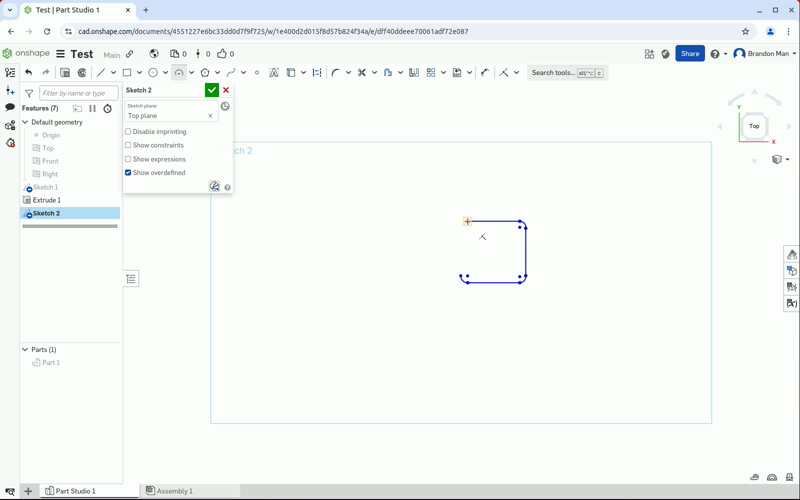
mouse_move(460, 228)
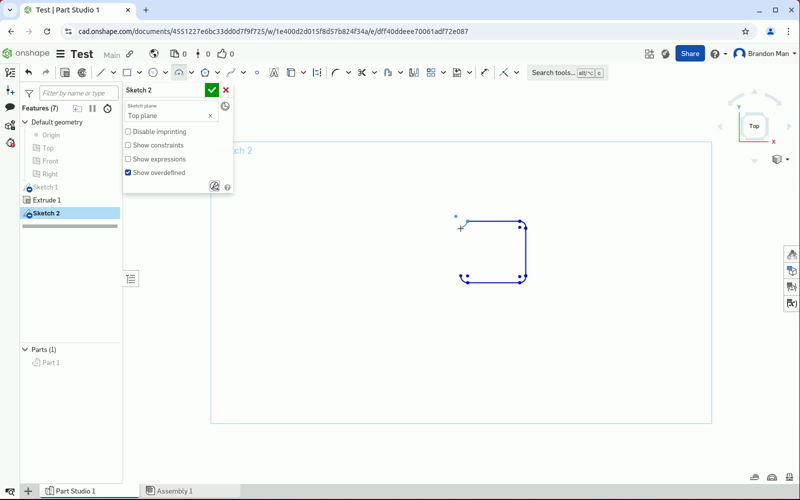
click(460, 228)
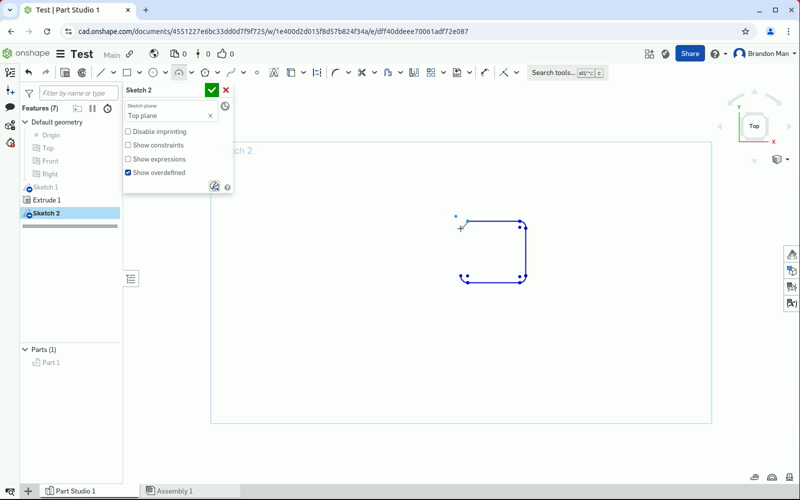
mouse_move(462, 223)
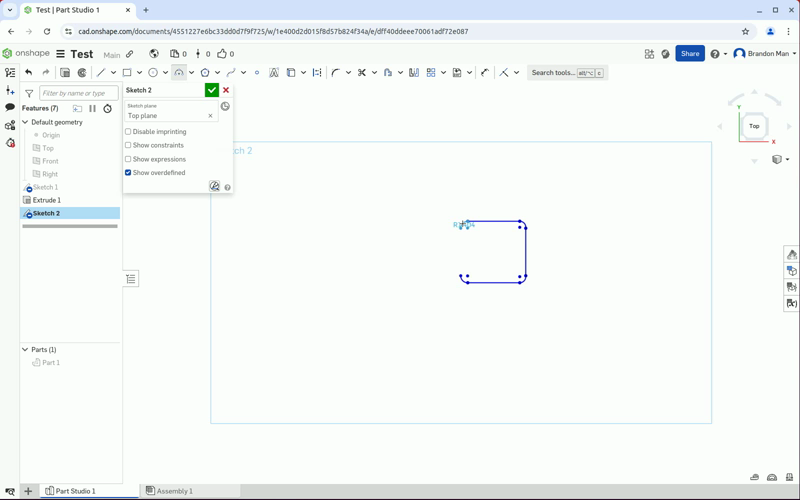
click(462, 223)
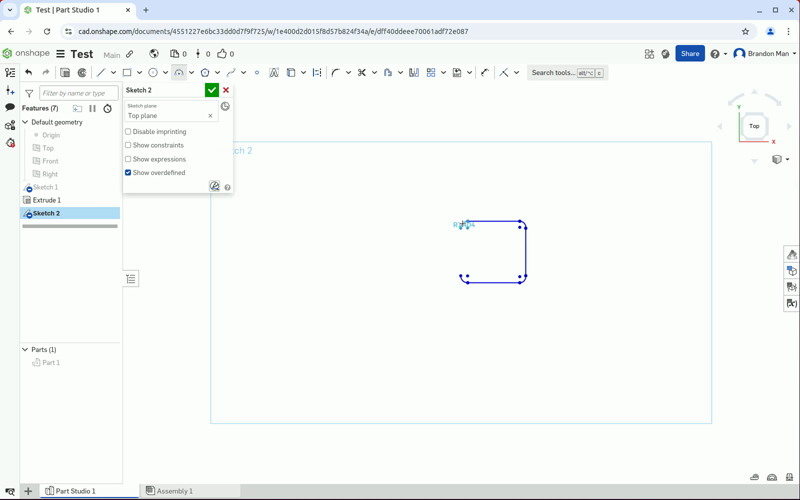
key_up(shift)
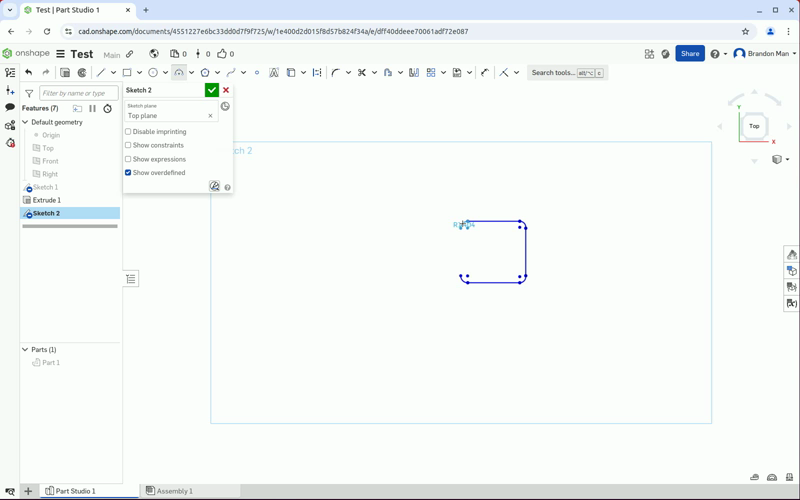
key(esc)
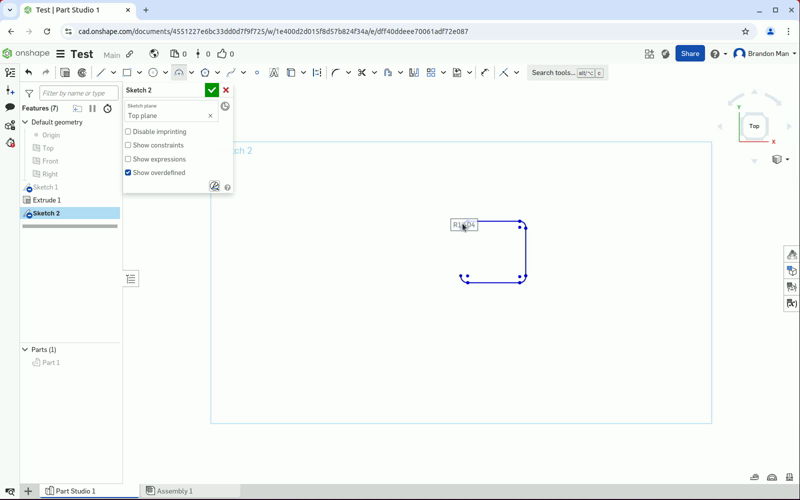
key(l)
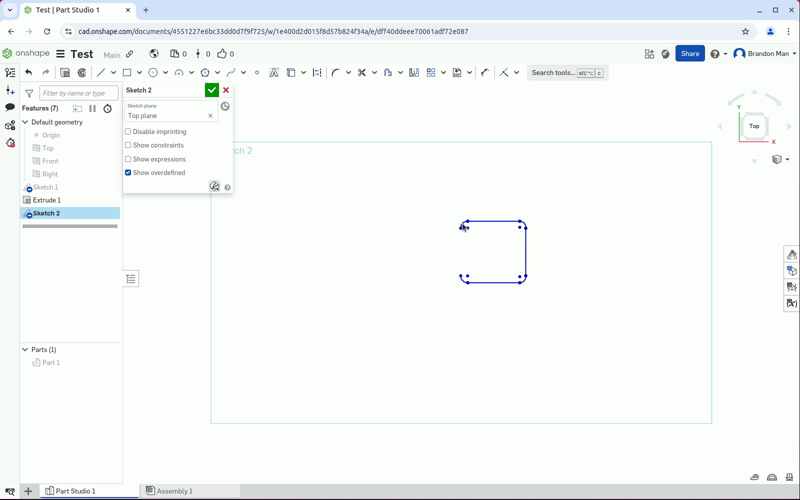
mouse_move(460, 228)
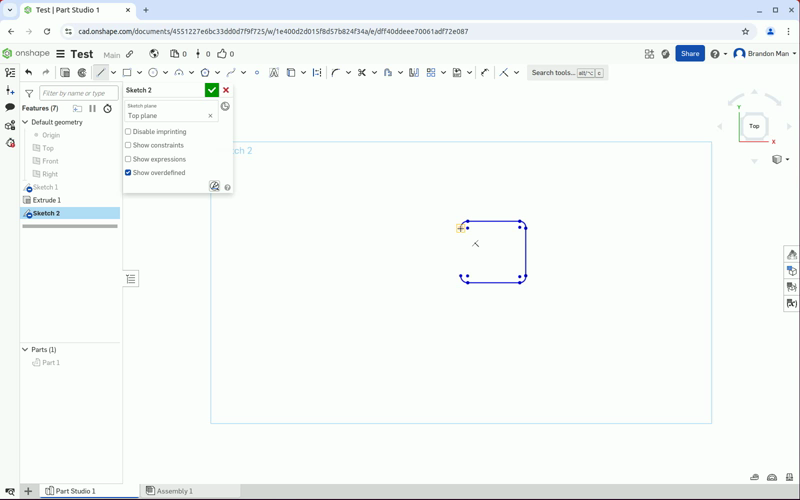
click(460, 228)
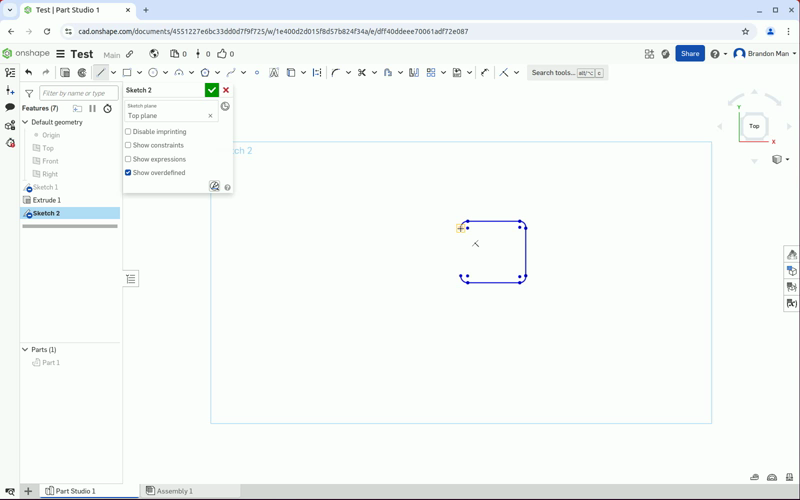
mouse_move(490, 228)
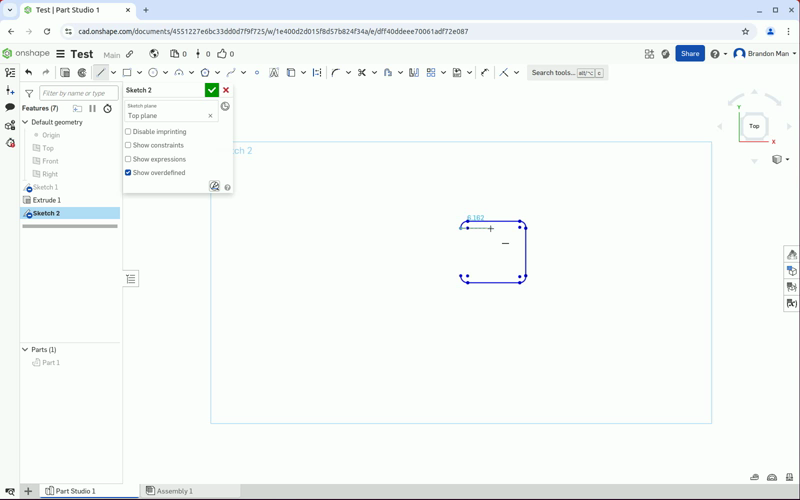
key_down(shift)
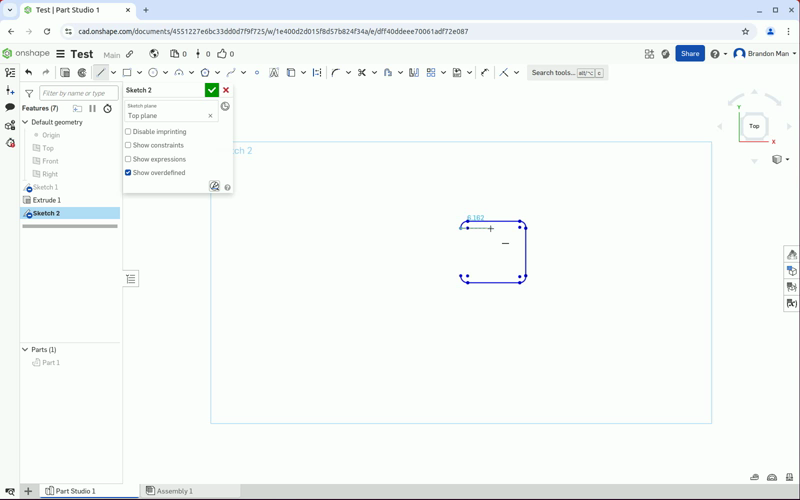
mouse_move(460, 275)
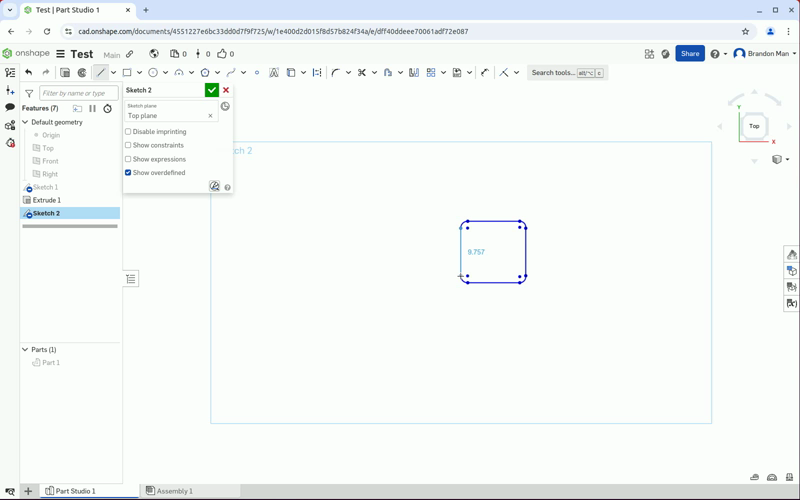
key_up(shift)
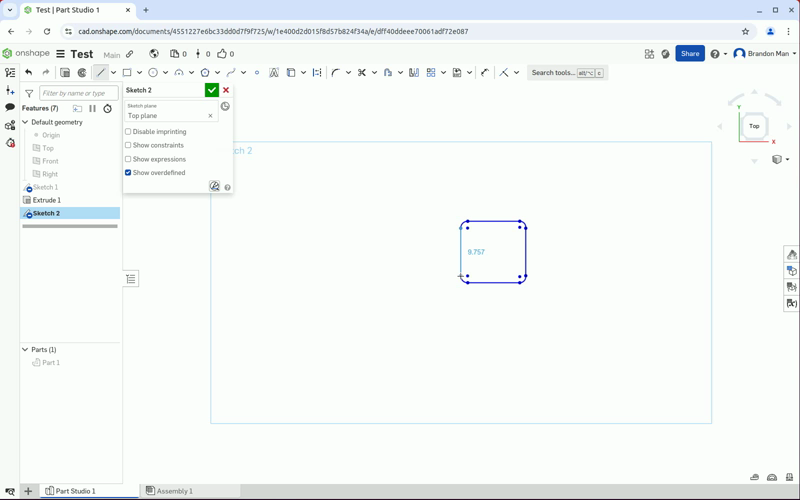
click(460, 275)
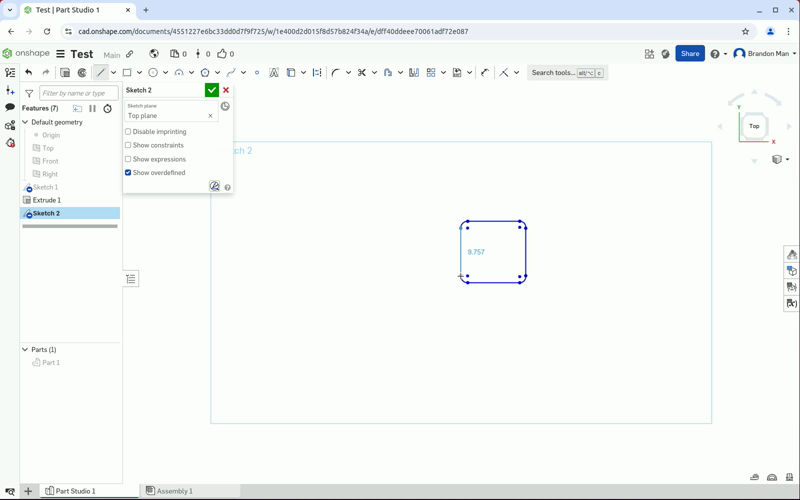
key(esc)
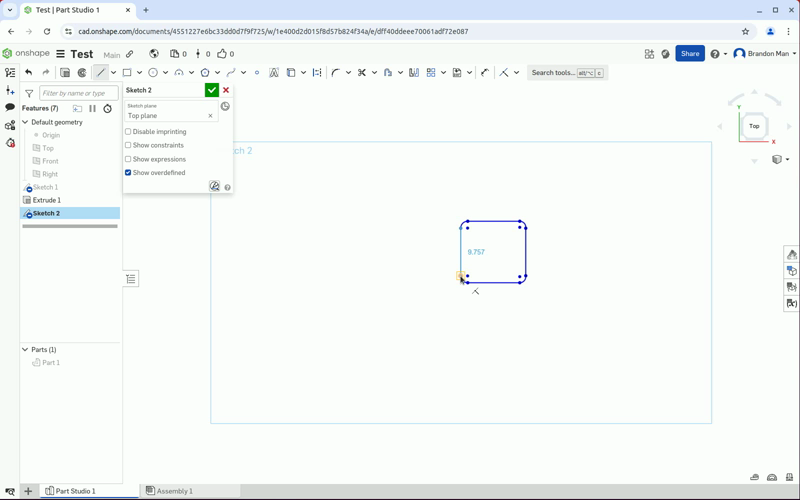
mouse_move(517, 261)
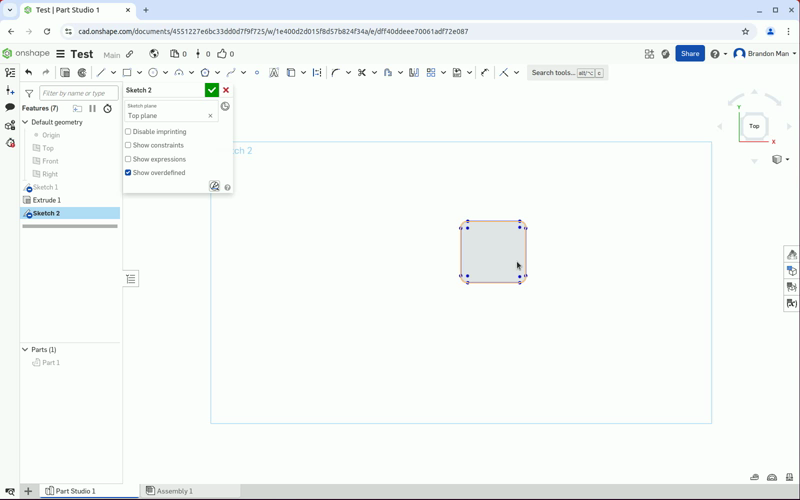
click(517, 261)
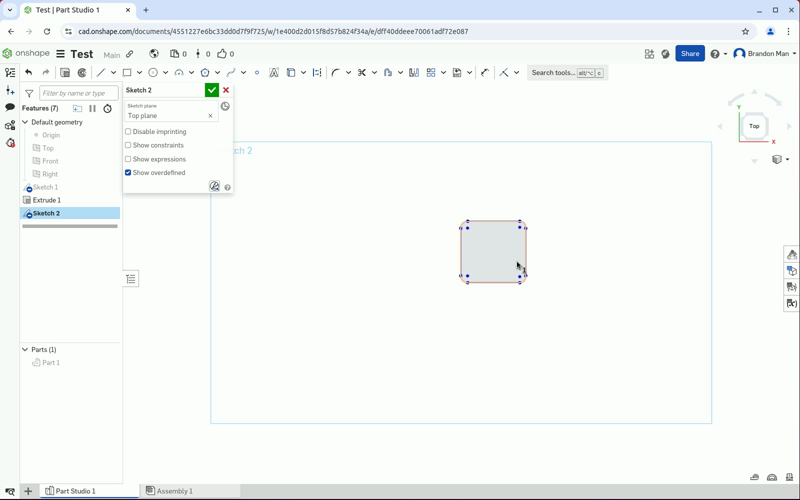
mouse_move(73, 352)
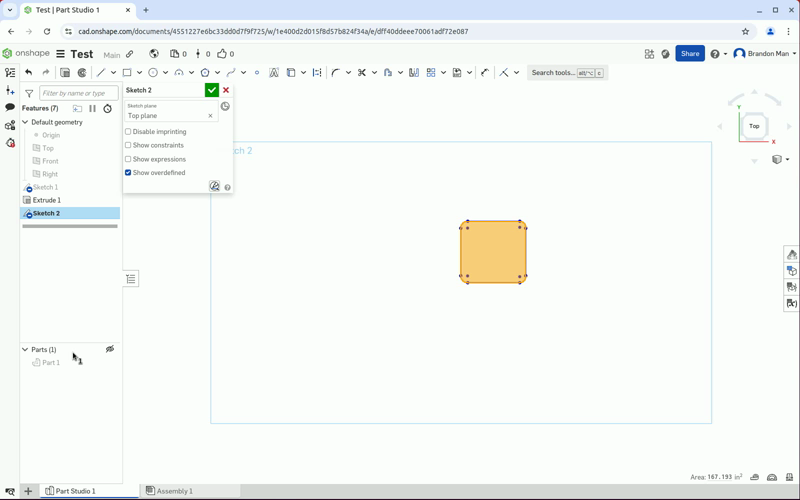
key(shift+y)
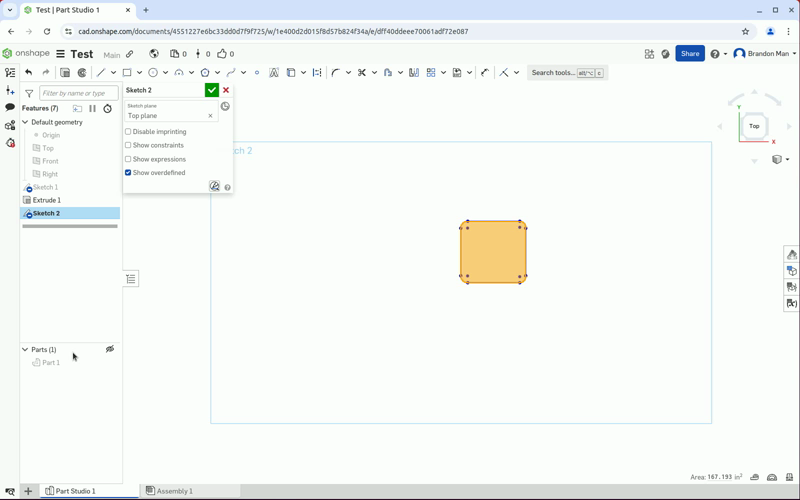
key(shift+e)
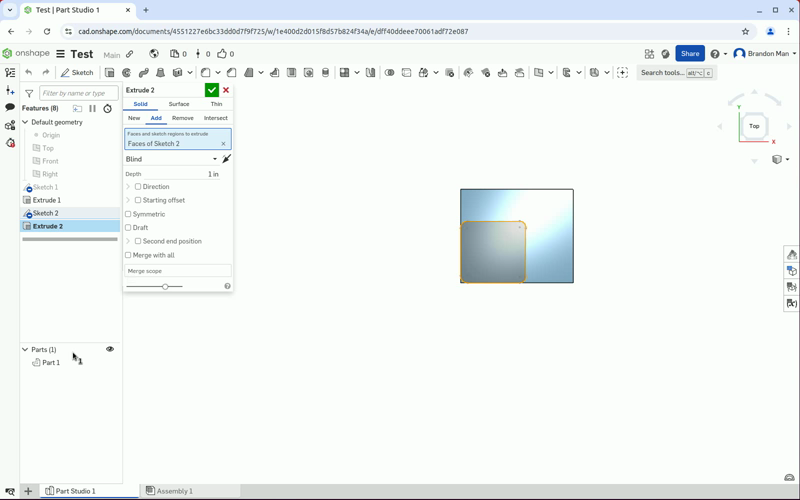
mouse_move(143, 106)
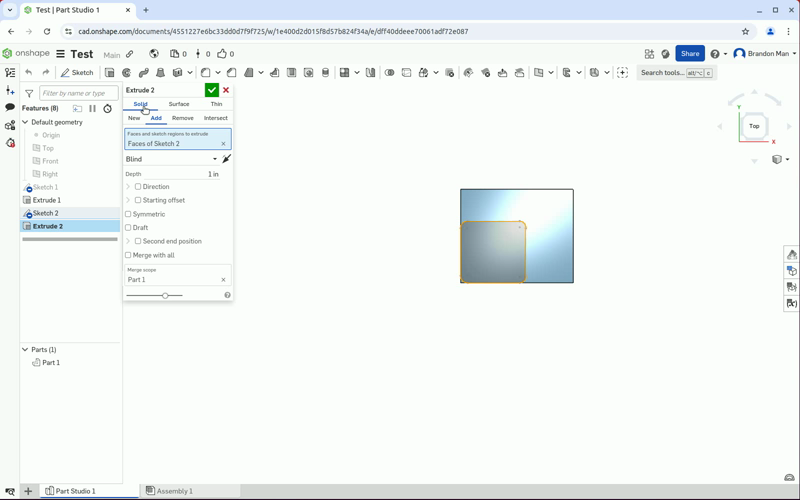
click(143, 106)
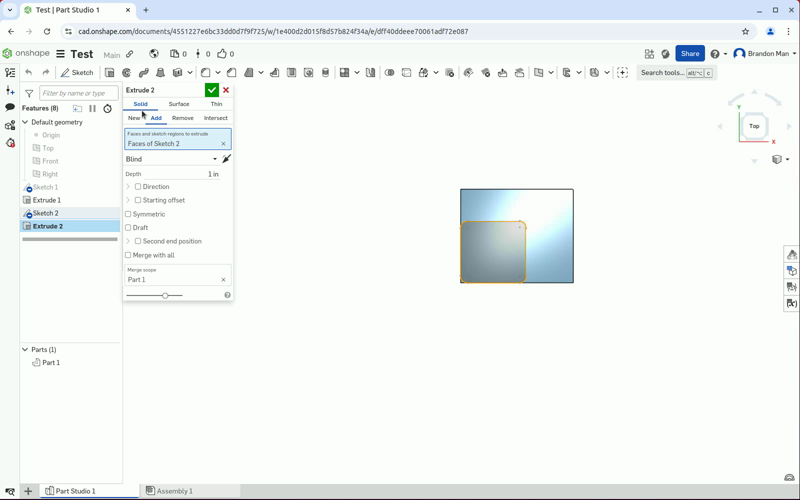
mouse_move(137, 120)
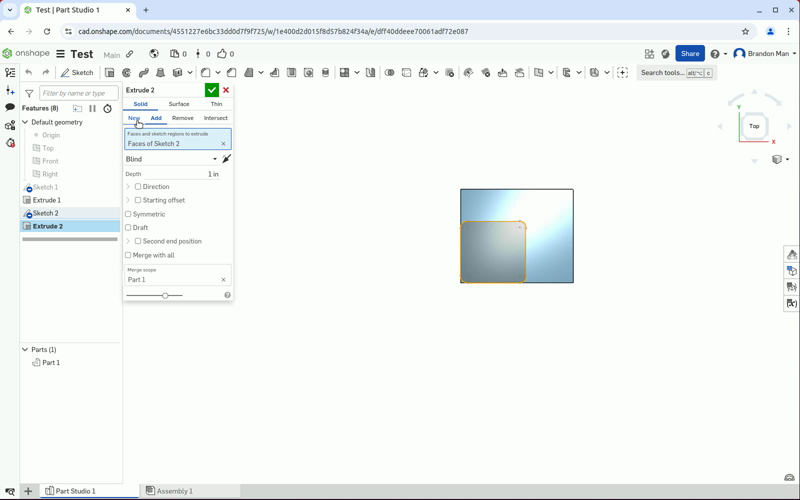
click(137, 120)
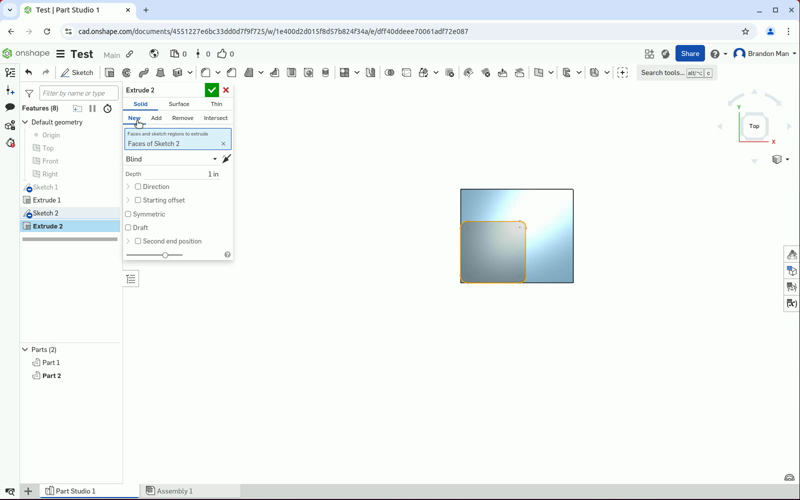
key(tab, 4)
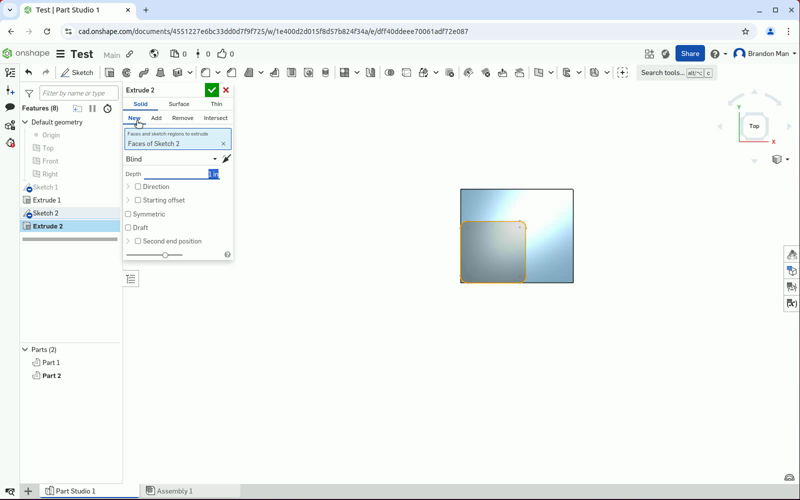
text(4.814)
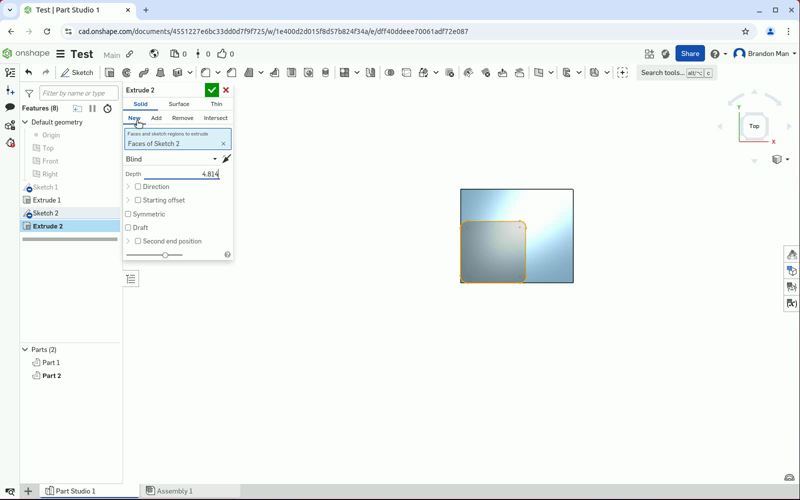
key(enter)
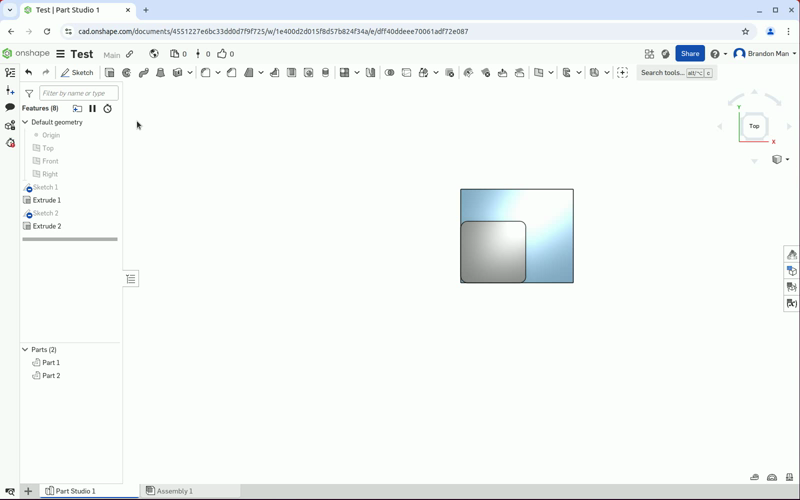
key(shift+h)
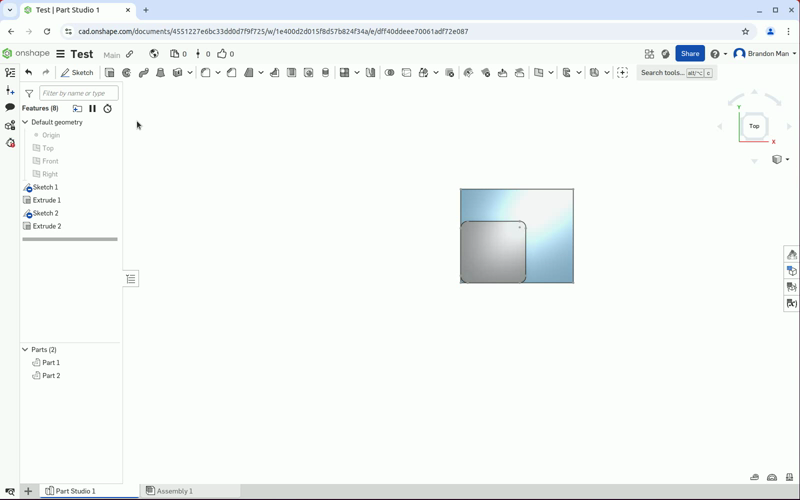
key(shift+h)
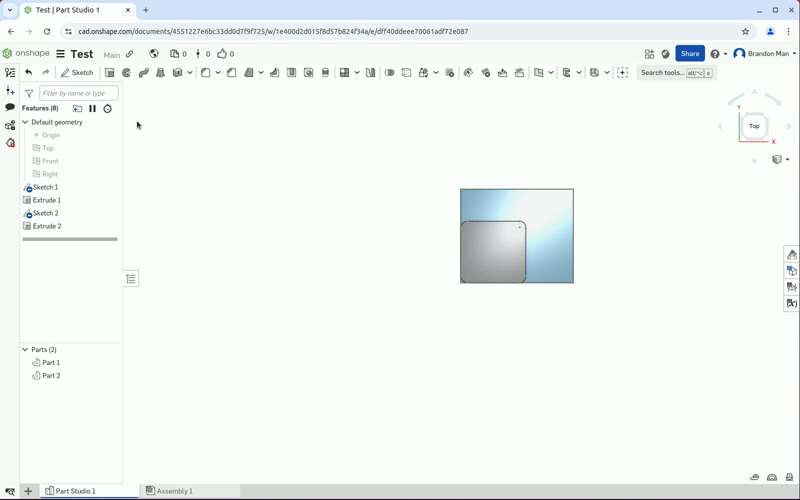
key(shift+7)
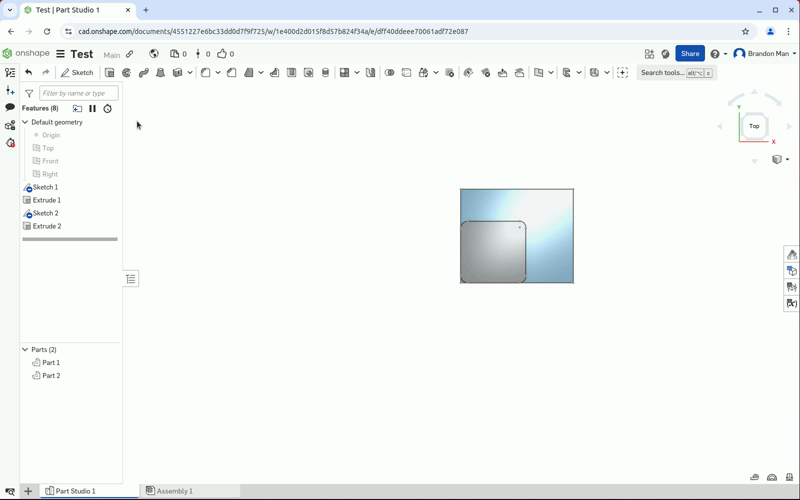
key(up, 3)
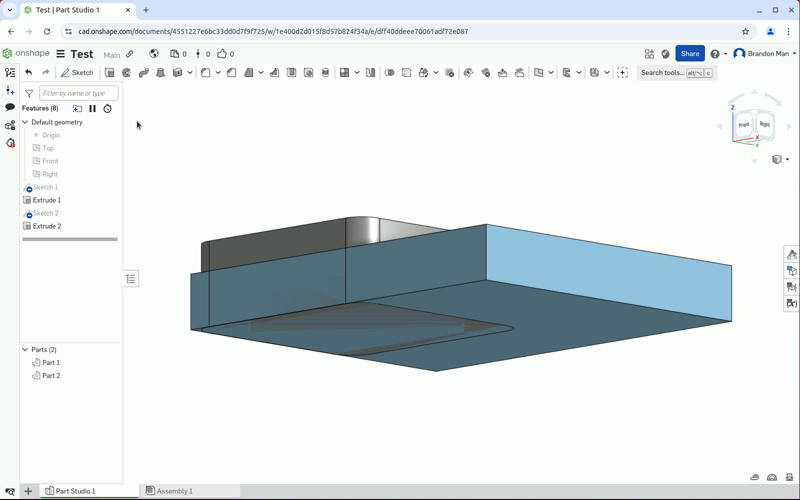
key(left, 3)
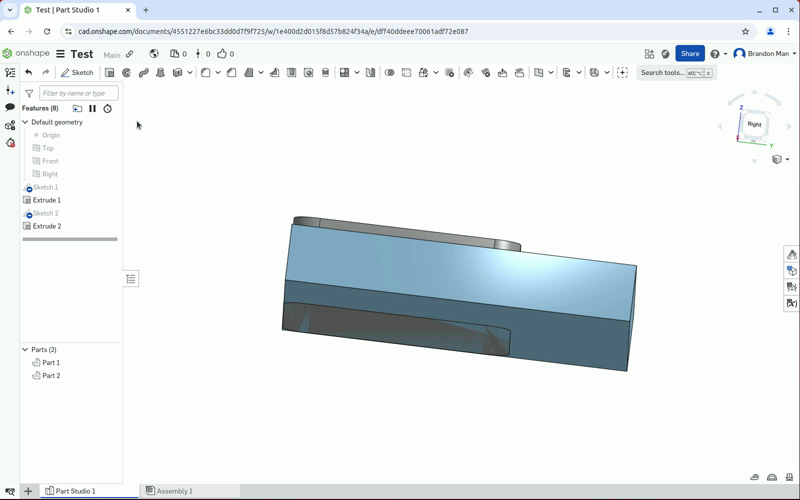
key(right, 3)
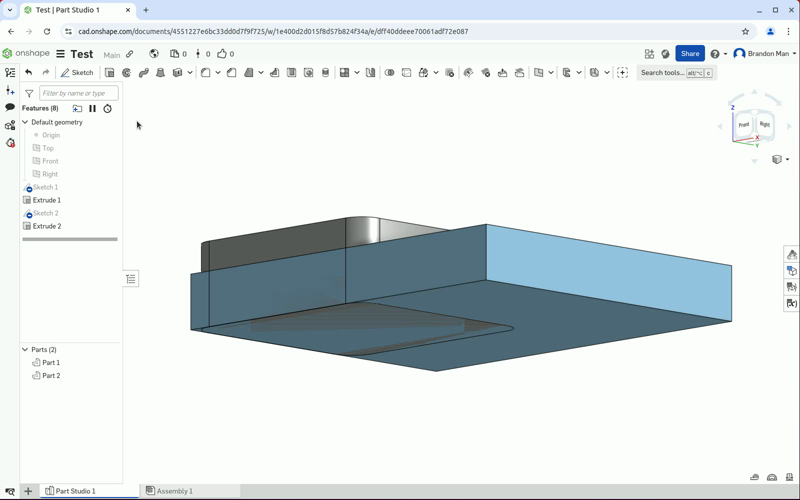
key(down, 3)
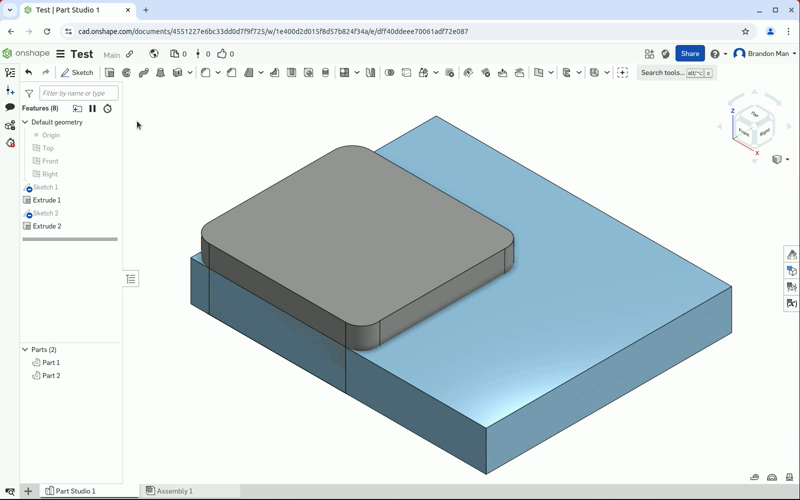
mouse_move(73, 189)
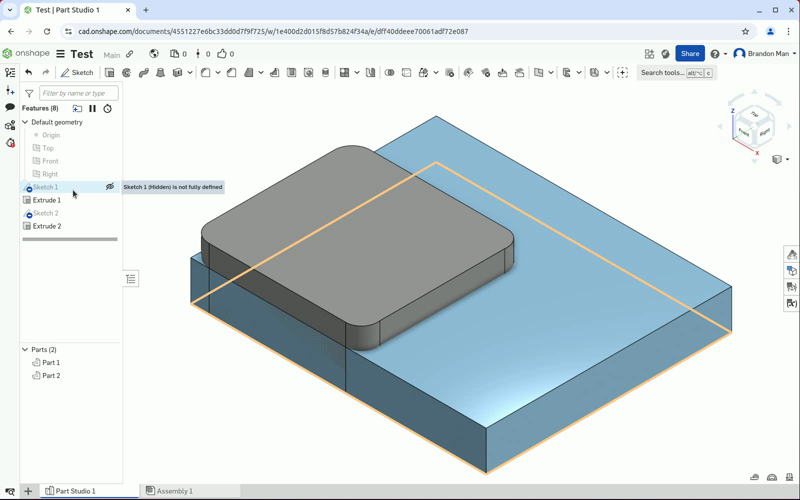
click(73, 189)